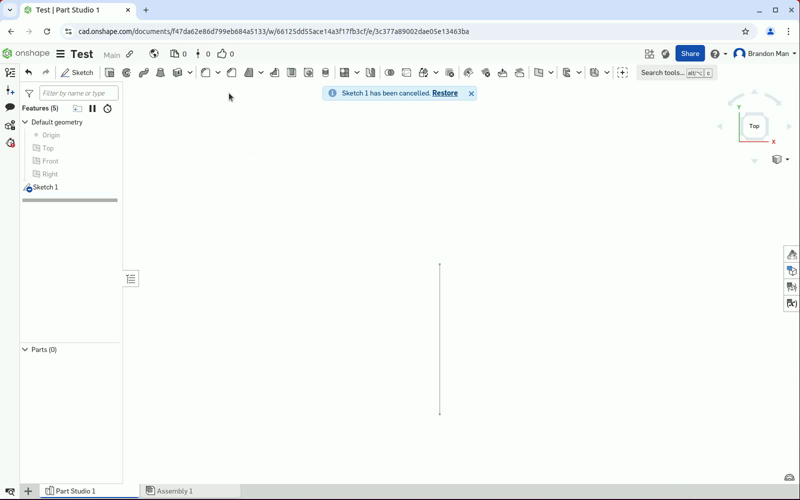
key(shift+h)
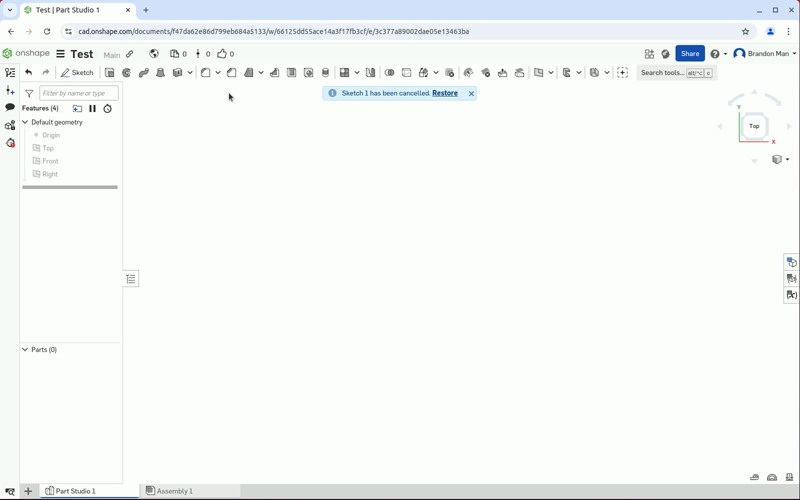
mouse_move(73, 352)
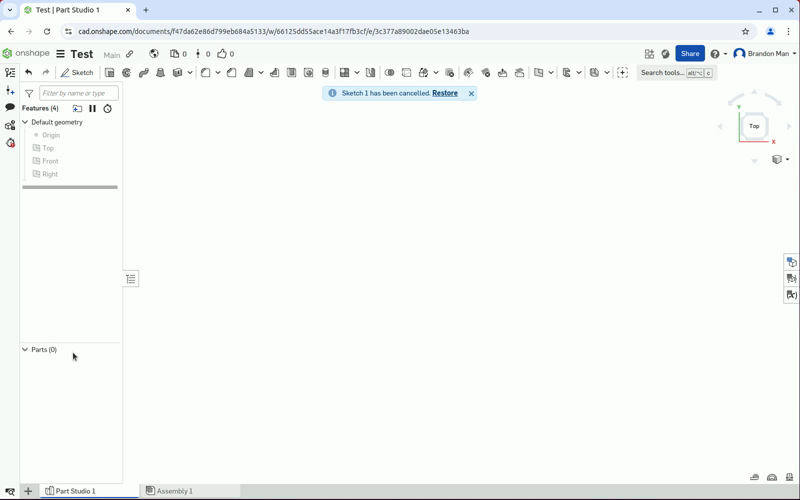
key(y)
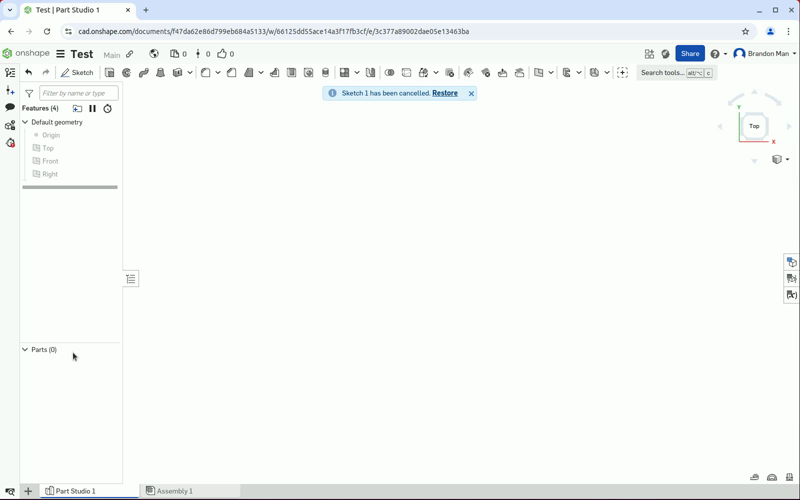
key(shift+p)
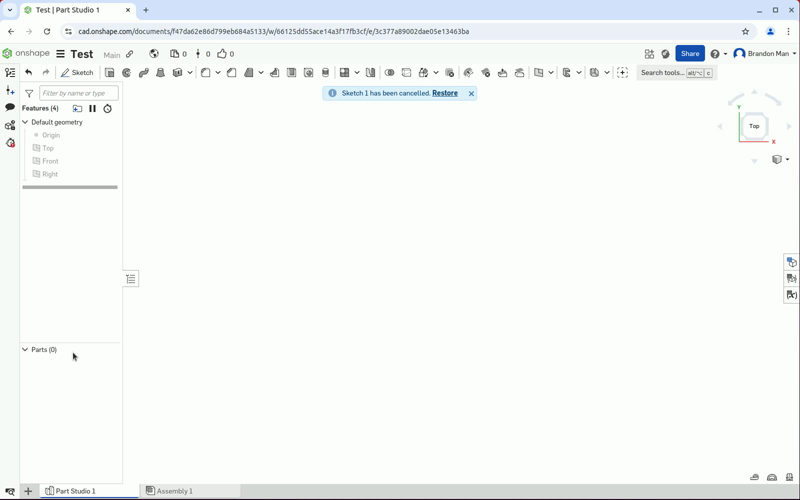
key(space)
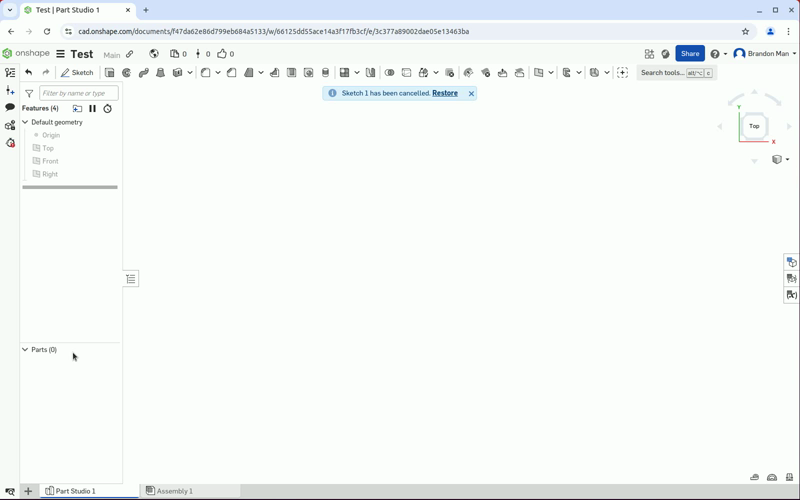
key_down(shift)
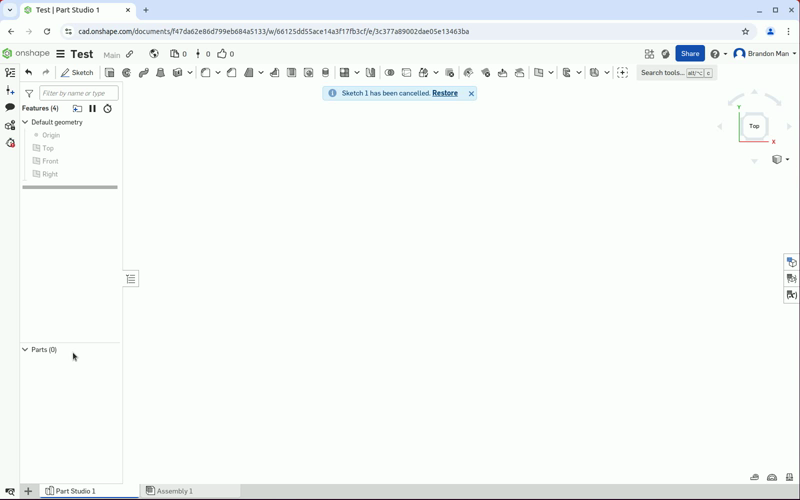
key(up)
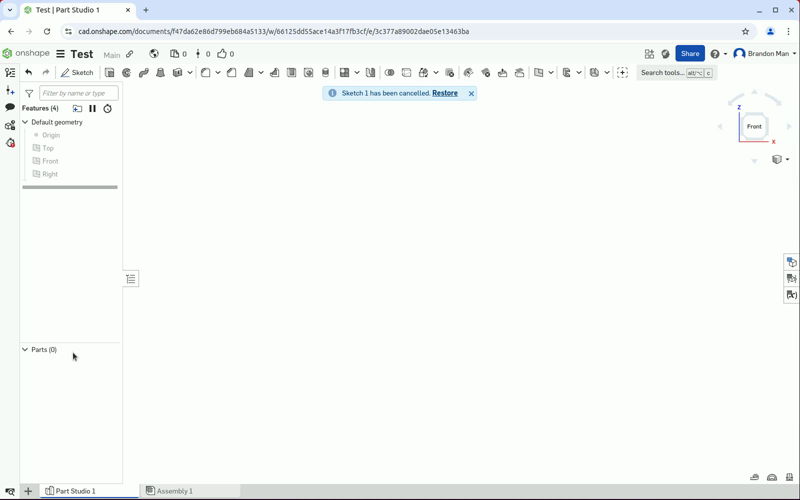
key_up(shift)
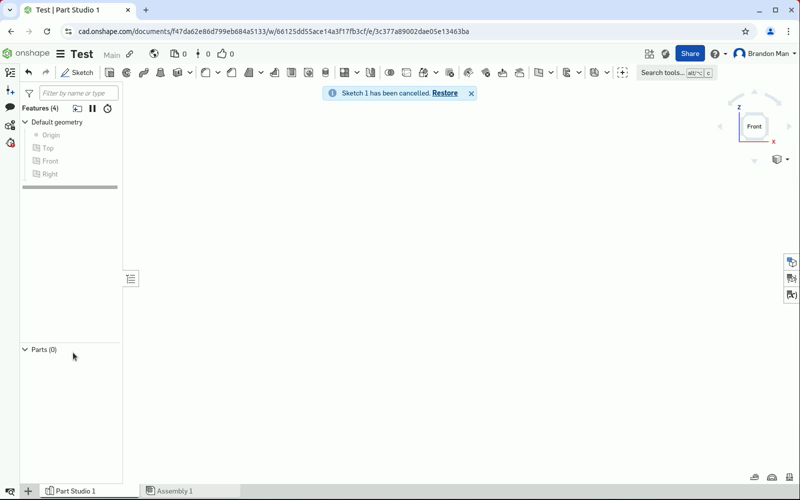
mouse_move(73, 352)
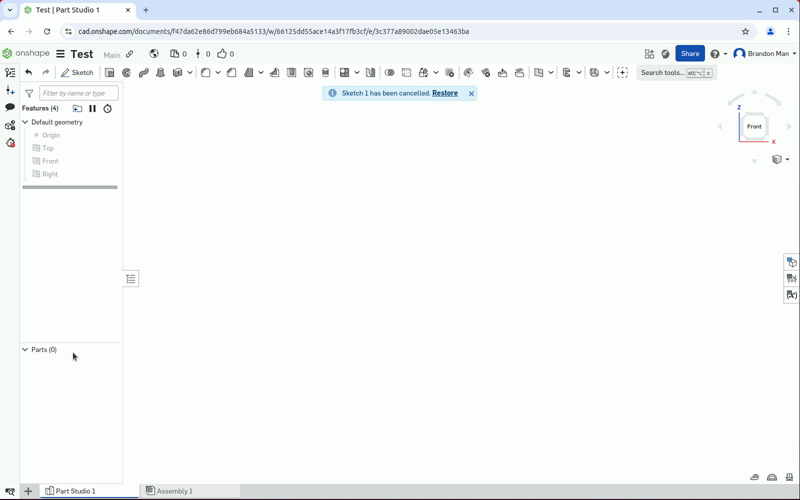
key(shift+y)
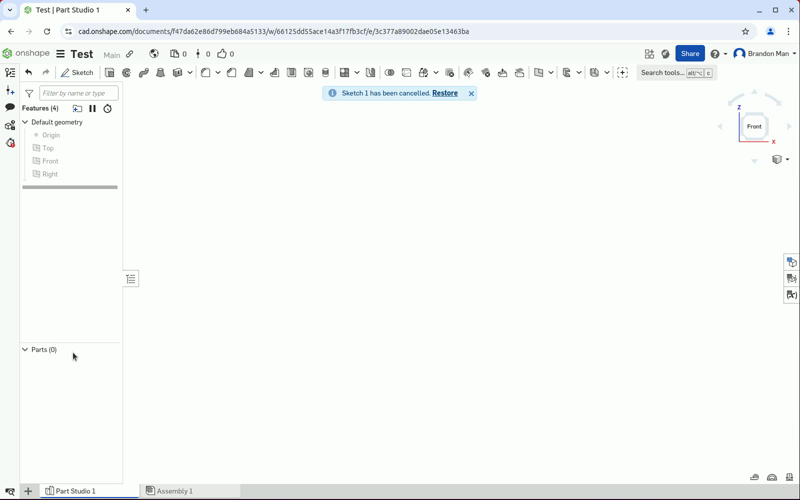
key(shift+s)
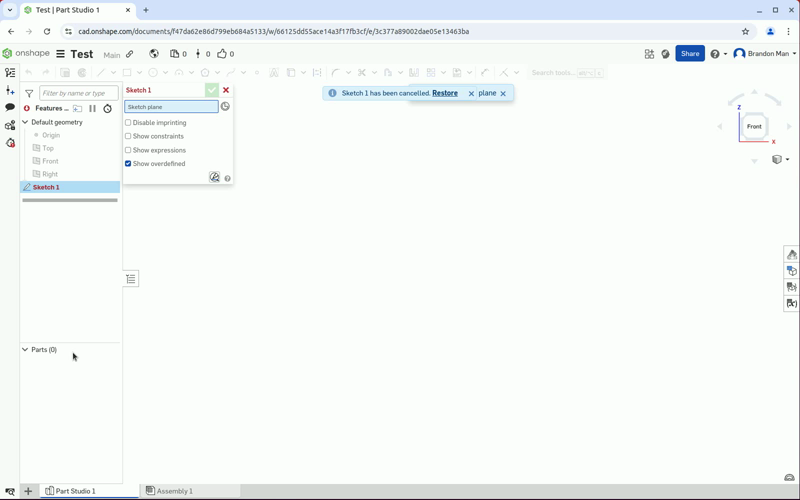
mouse_move(73, 163)
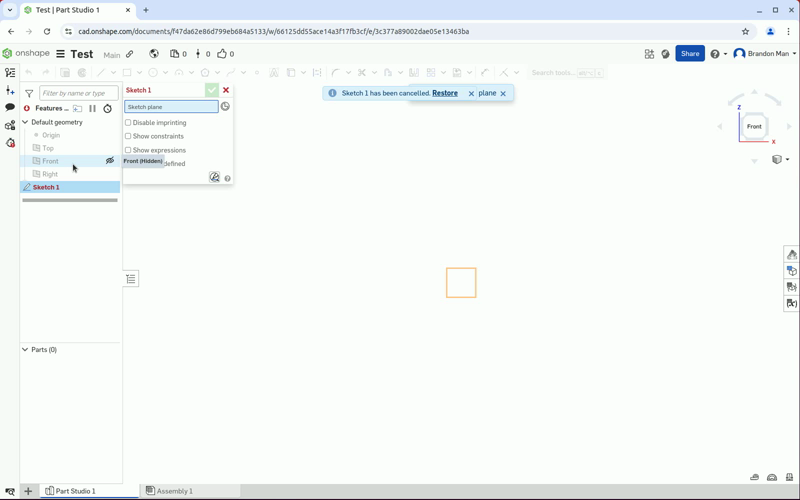
click(73, 163)
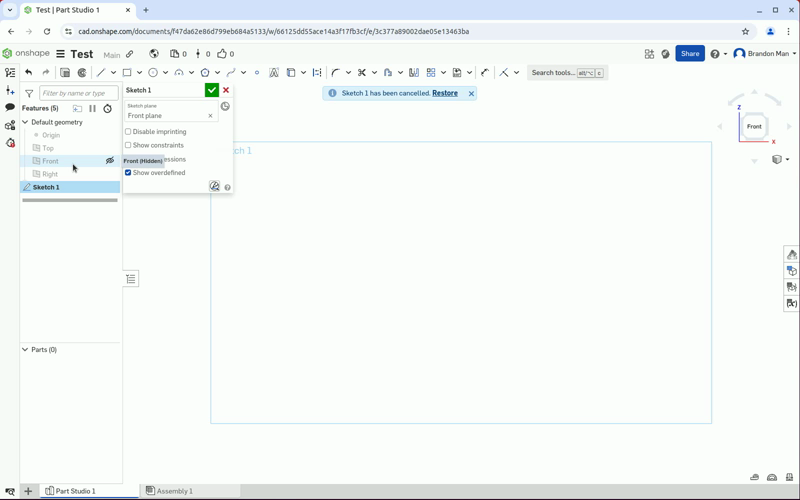
mouse_move(73, 352)
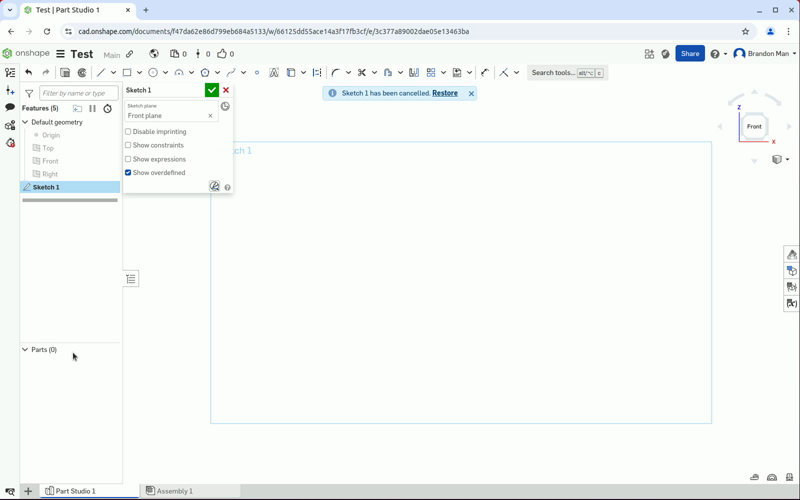
key(y)
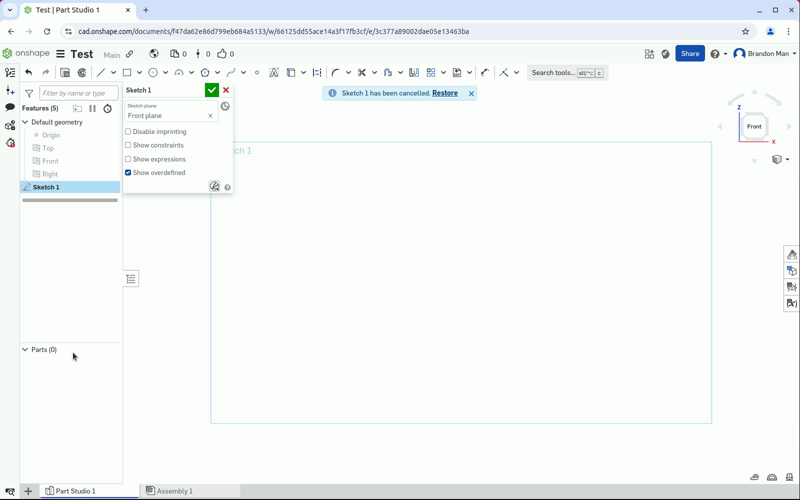
key(l)
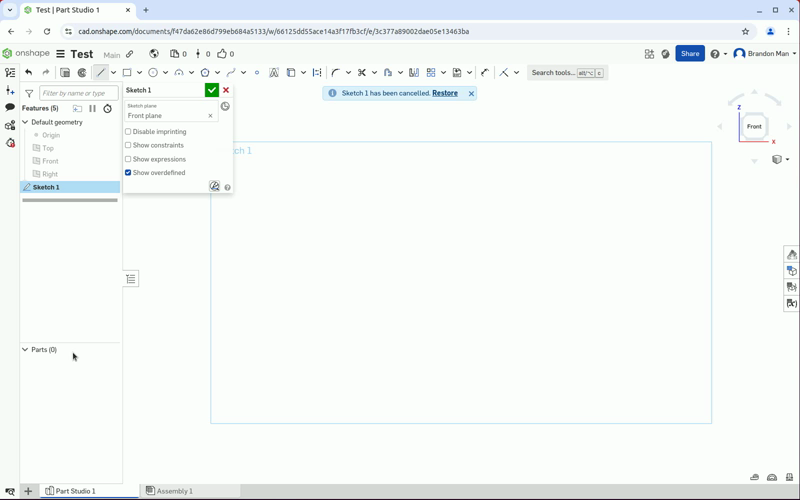
key_down(shift)
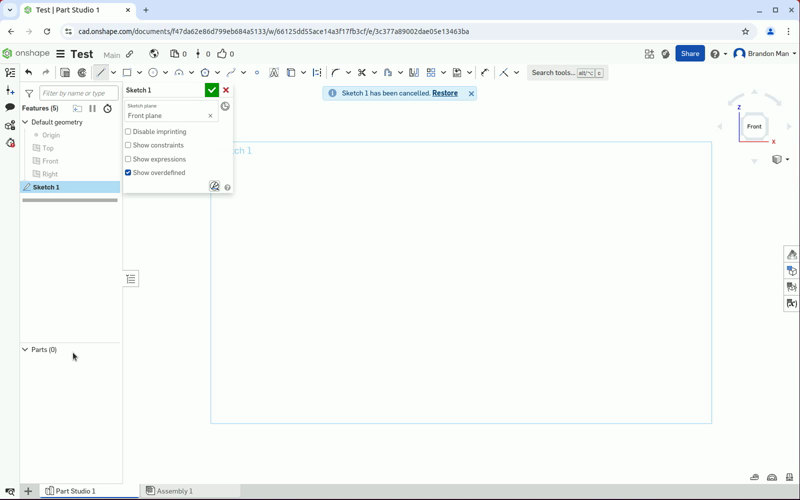
mouse_move(348, 282)
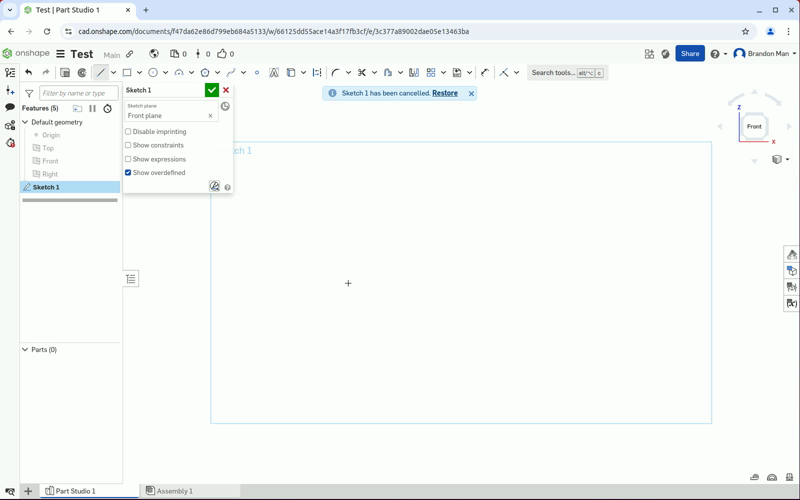
click(348, 282)
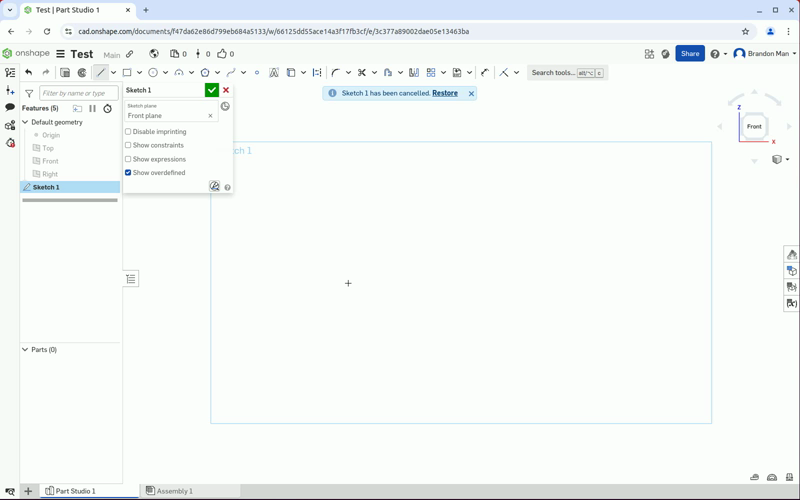
key_up(shift)
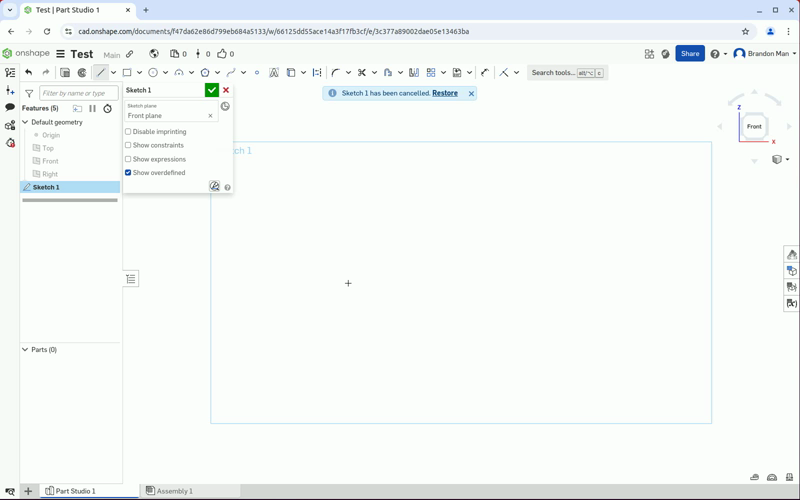
key_down(shift)
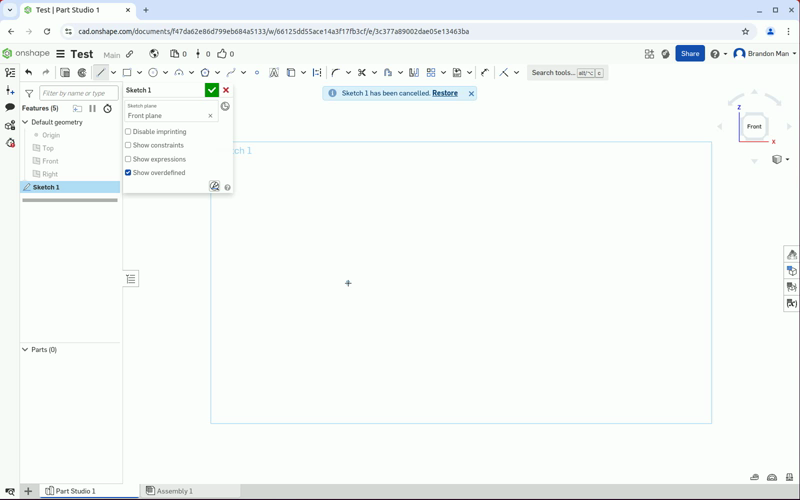
mouse_move(460, 282)
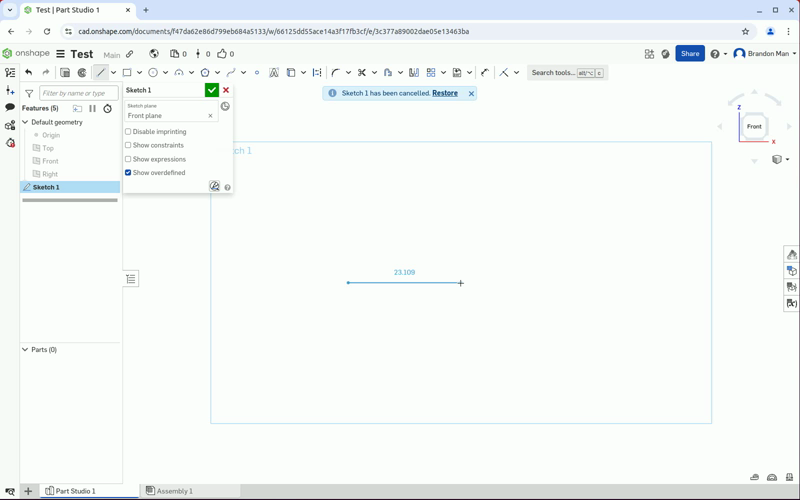
click(460, 282)
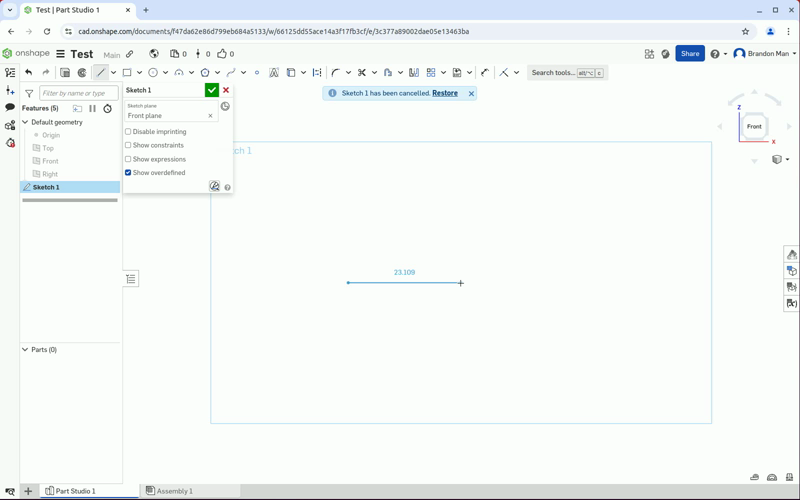
key_up(shift)
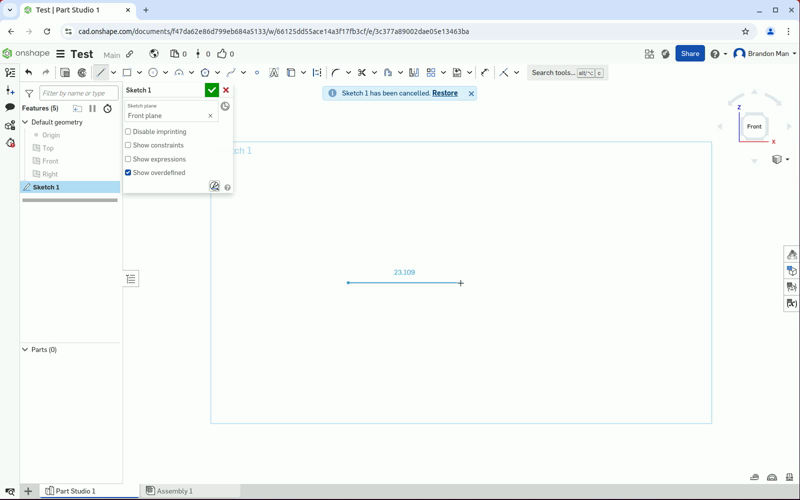
key_down(shift)
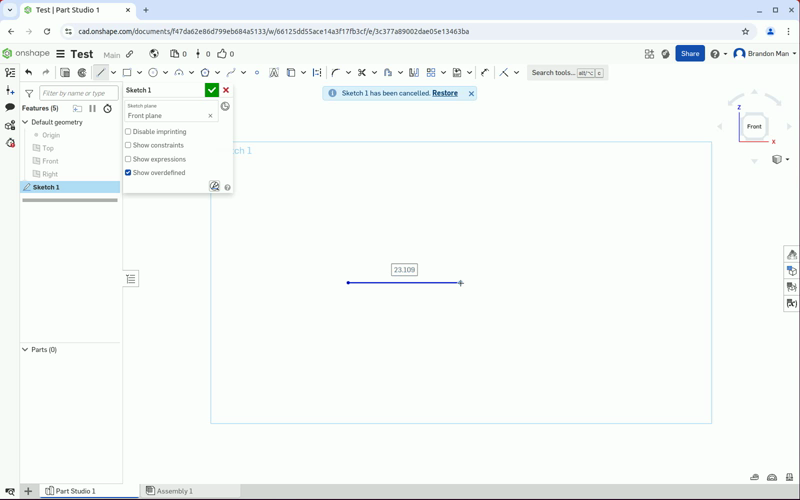
mouse_move(460, 170)
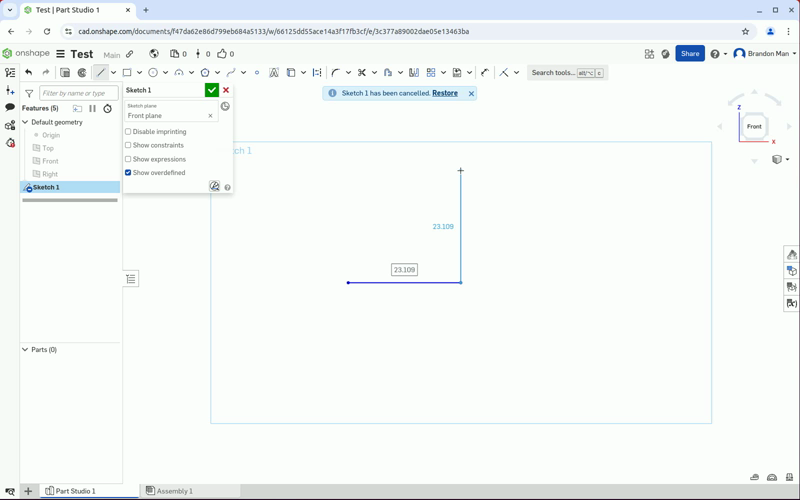
click(460, 170)
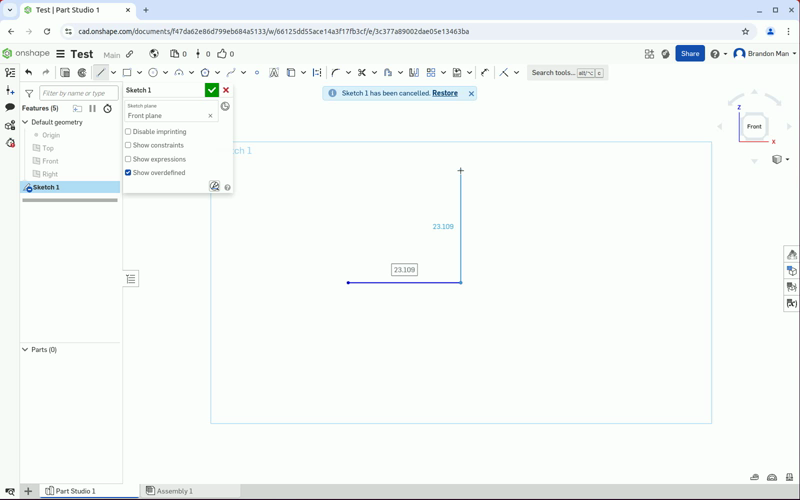
key_up(shift)
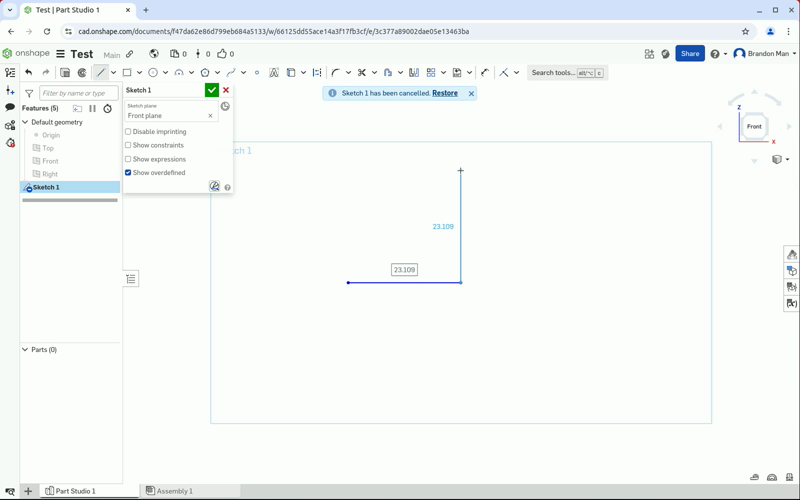
key_down(shift)
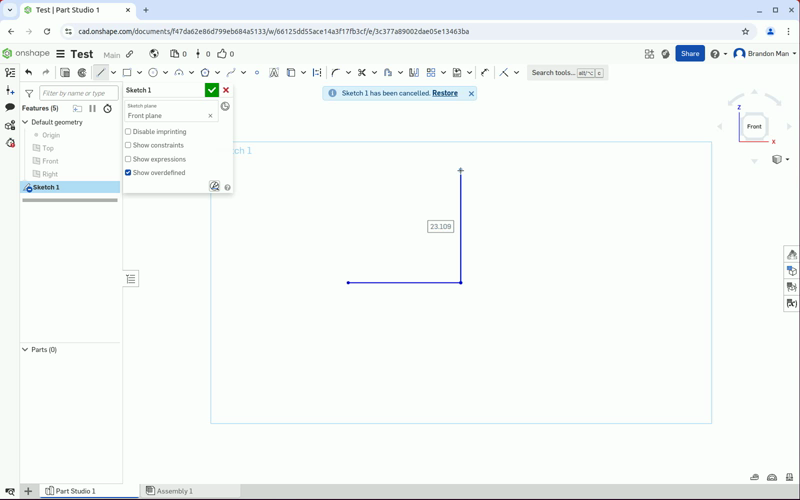
mouse_move(348, 170)
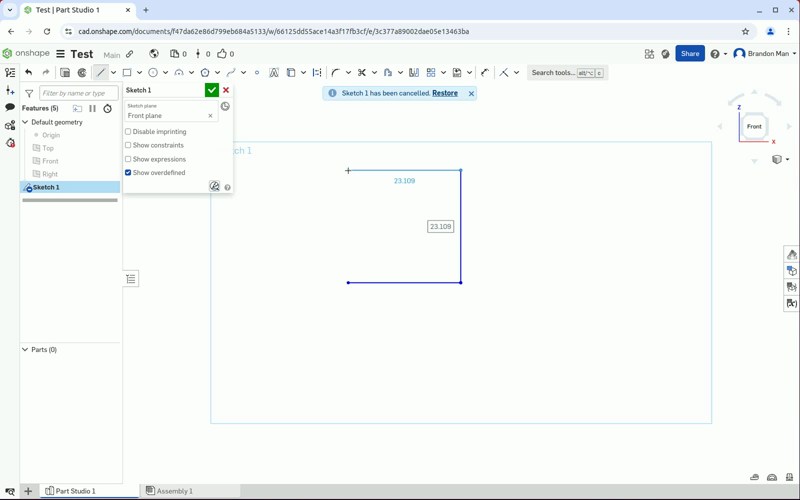
click(348, 170)
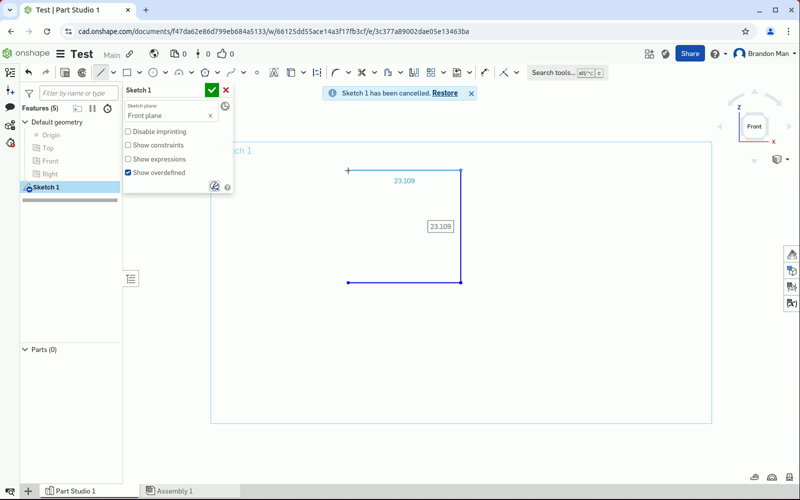
key_up(shift)
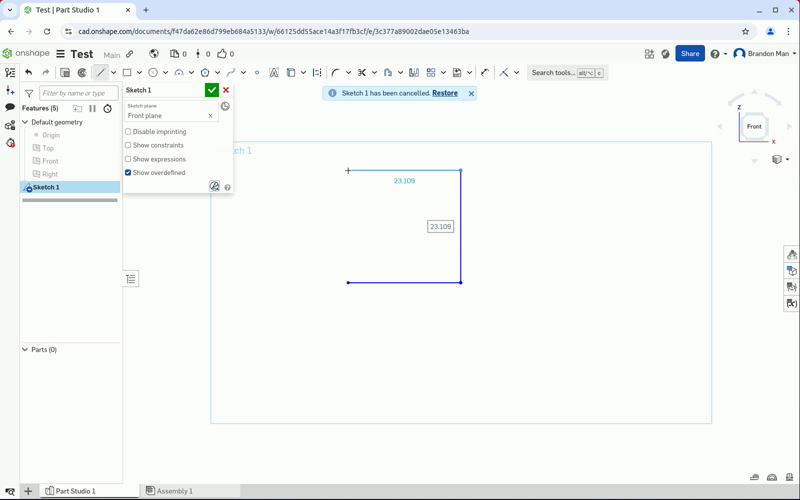
key_down(shift)
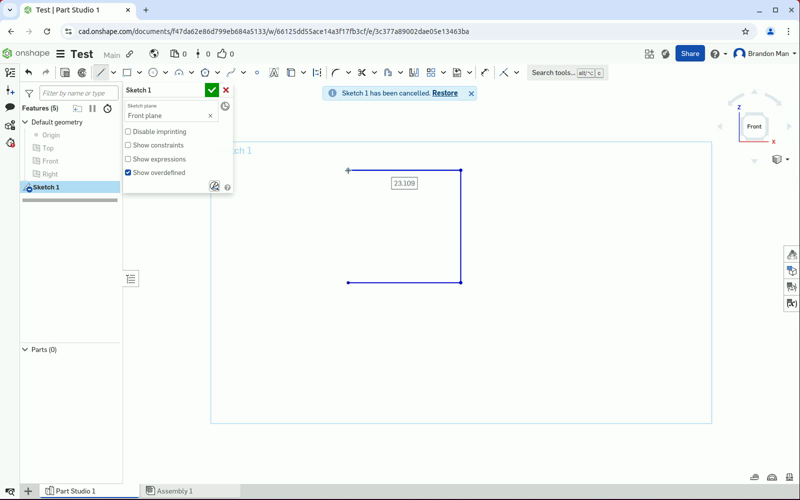
mouse_move(348, 282)
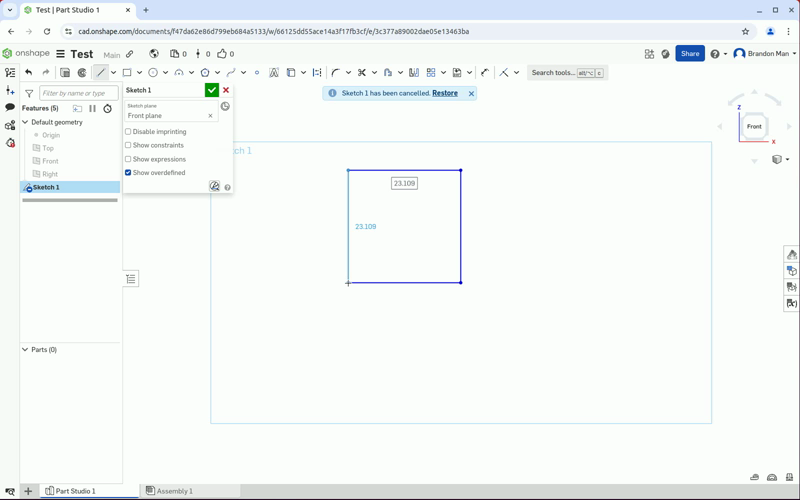
key_up(shift)
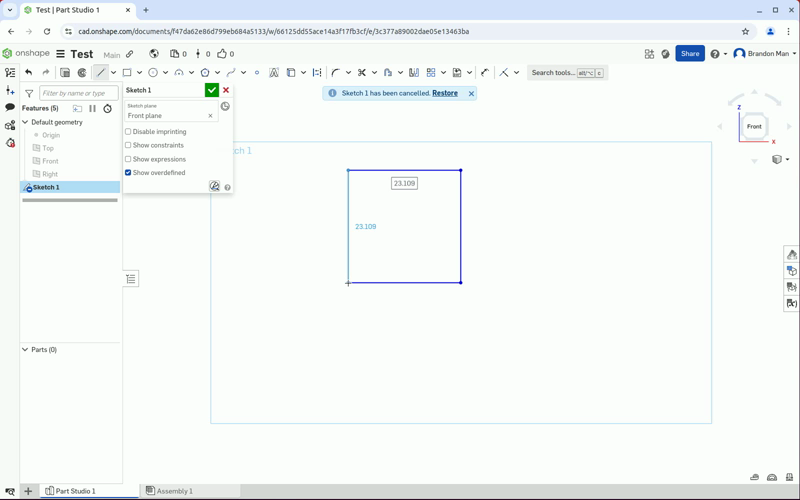
click(348, 282)
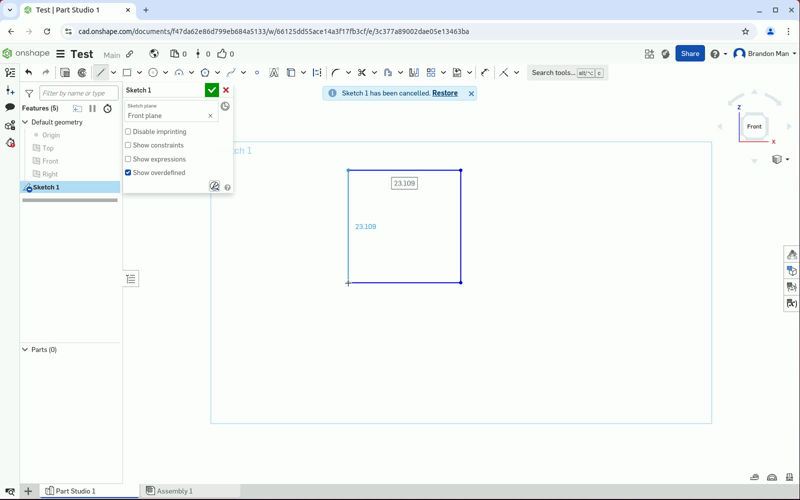
key(esc)
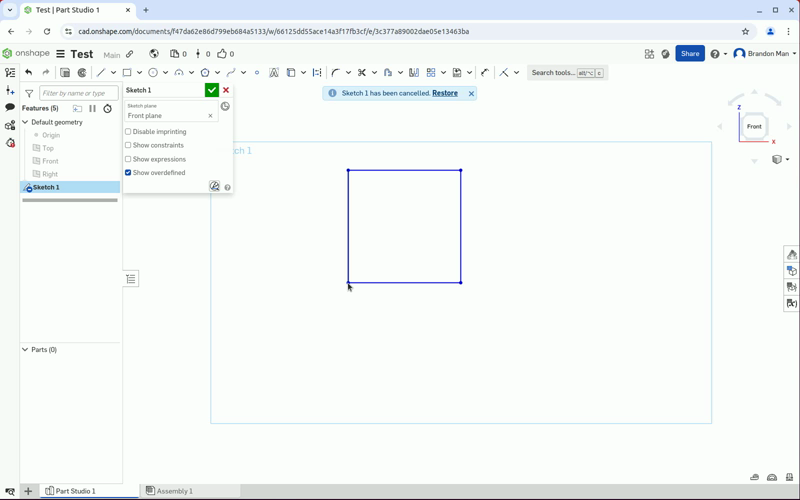
mouse_move(442, 193)
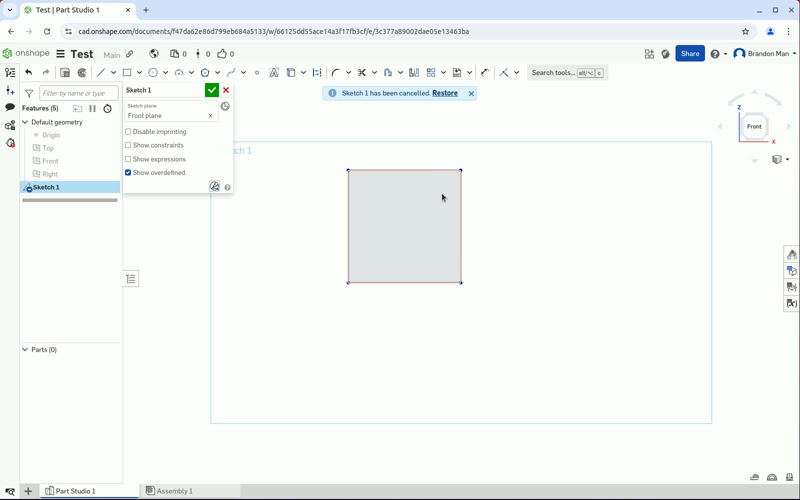
click(442, 193)
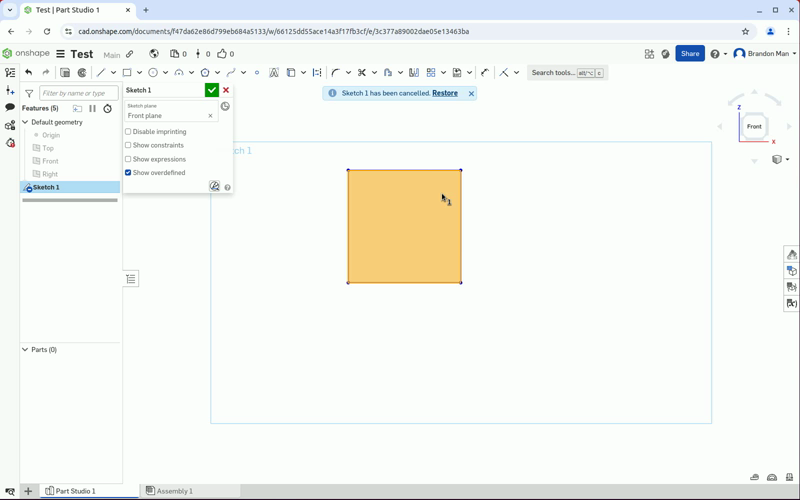
mouse_move(73, 352)
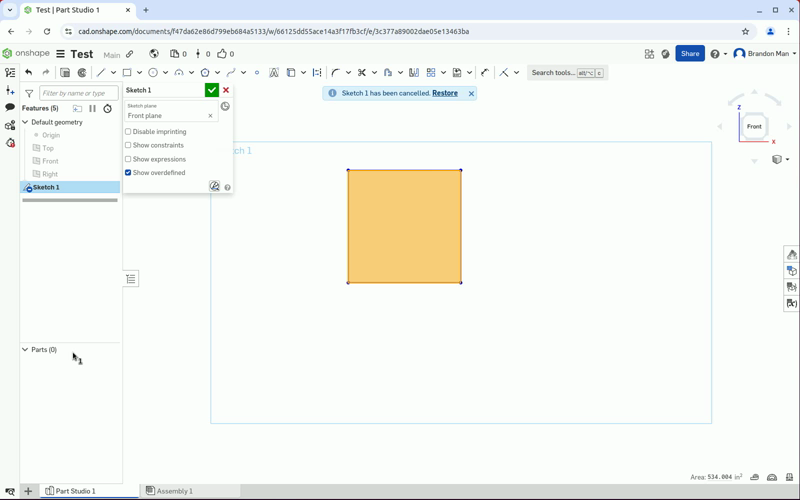
key(shift+y)
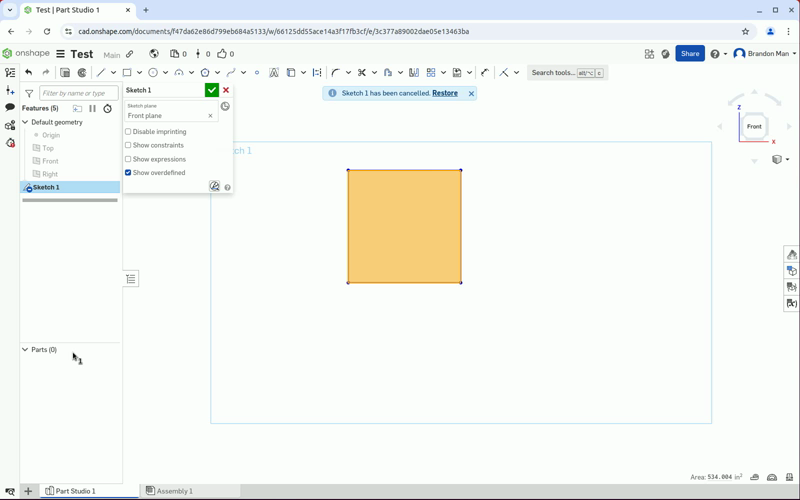
key(shift+e)
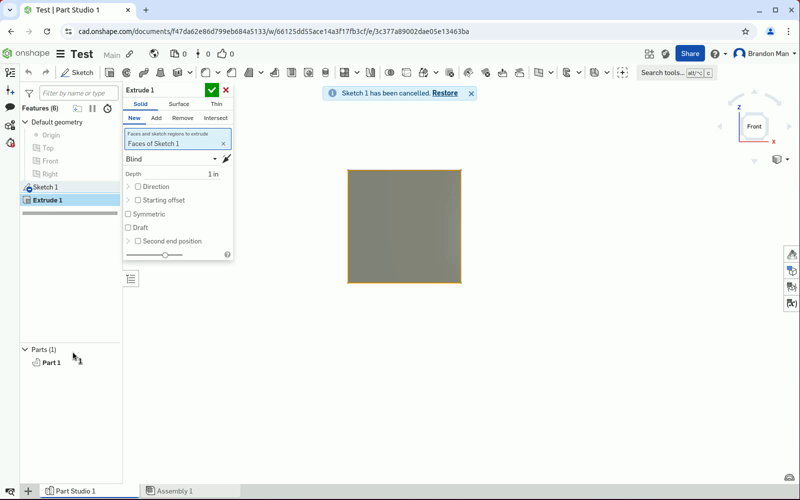
mouse_move(143, 106)
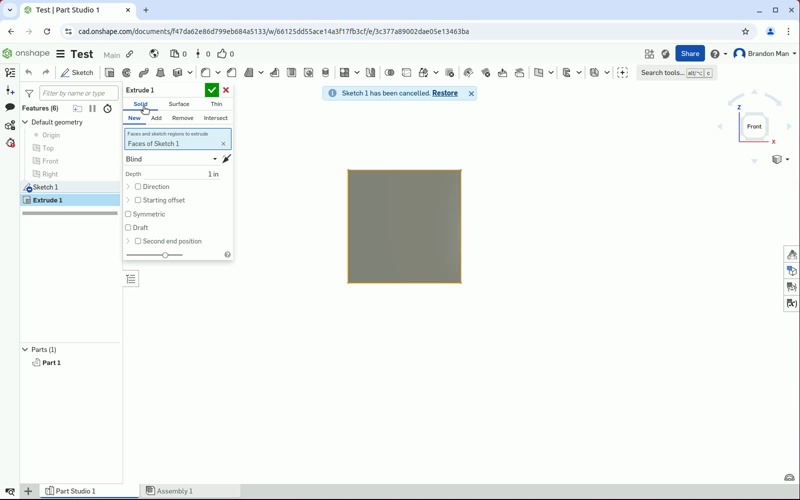
click(143, 106)
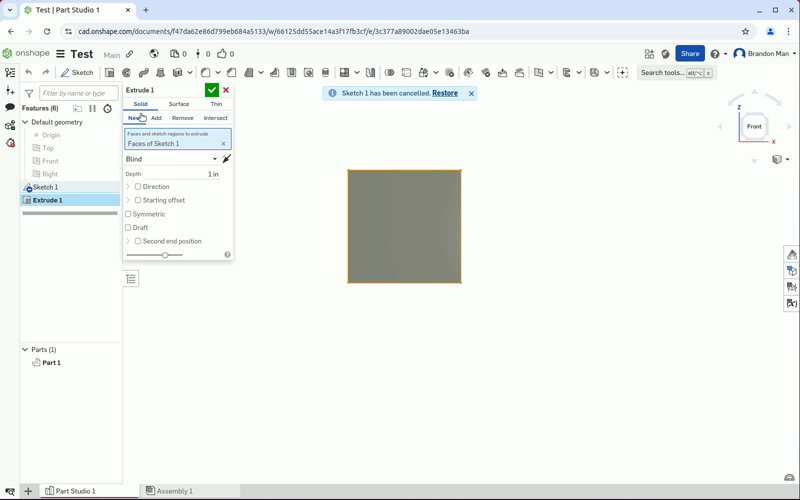
mouse_move(137, 120)
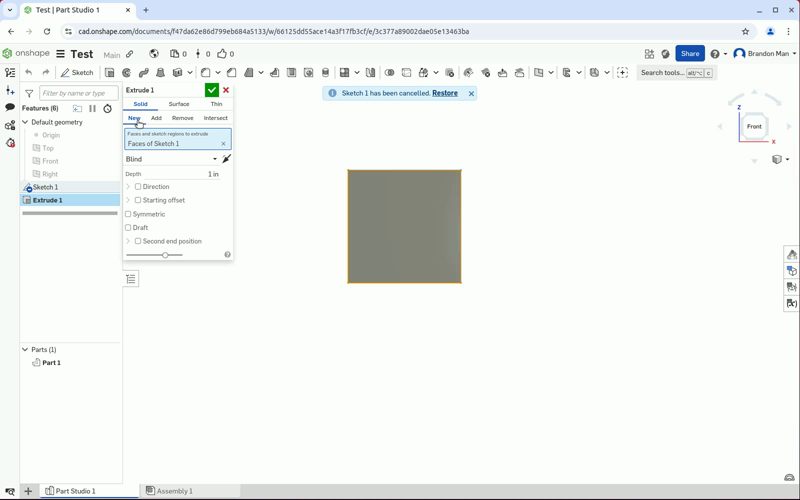
click(137, 120)
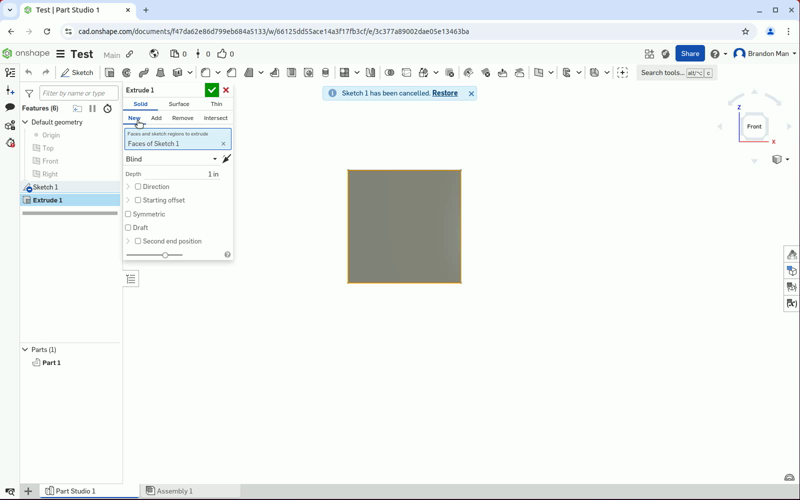
key(tab, 4)
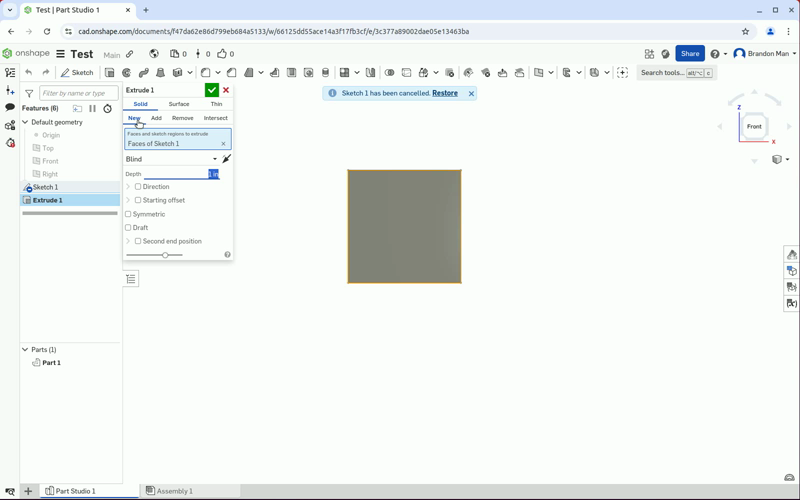
text(23.108)
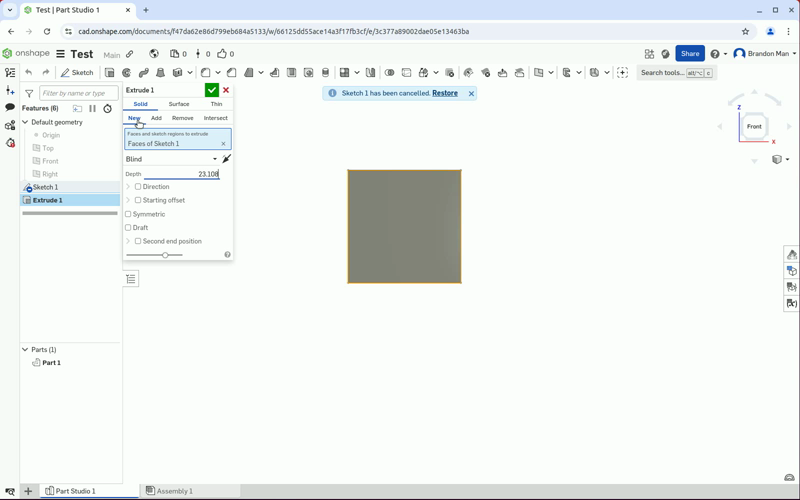
key(enter)
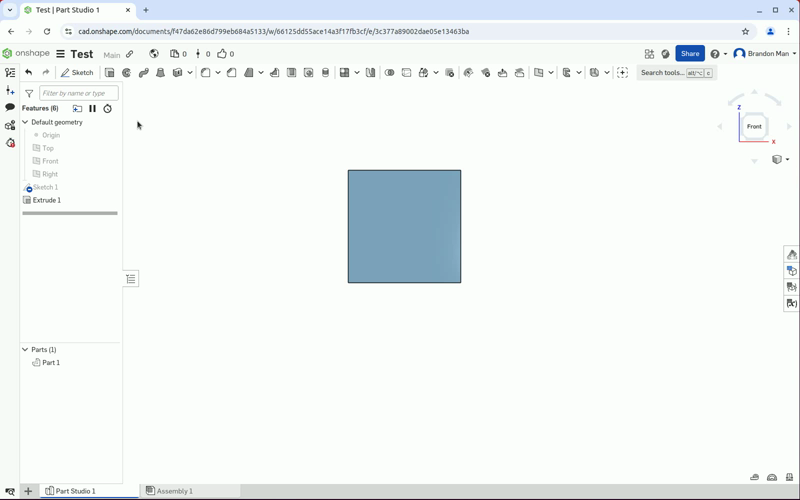
key(shift+h)
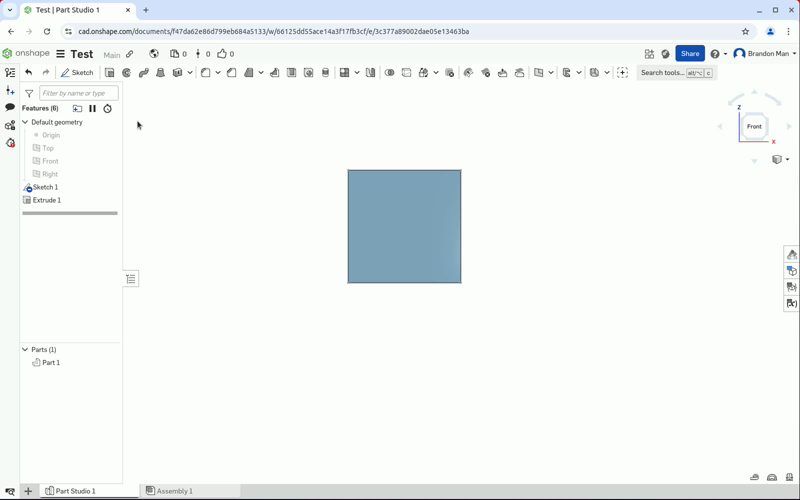
key(shift+h)
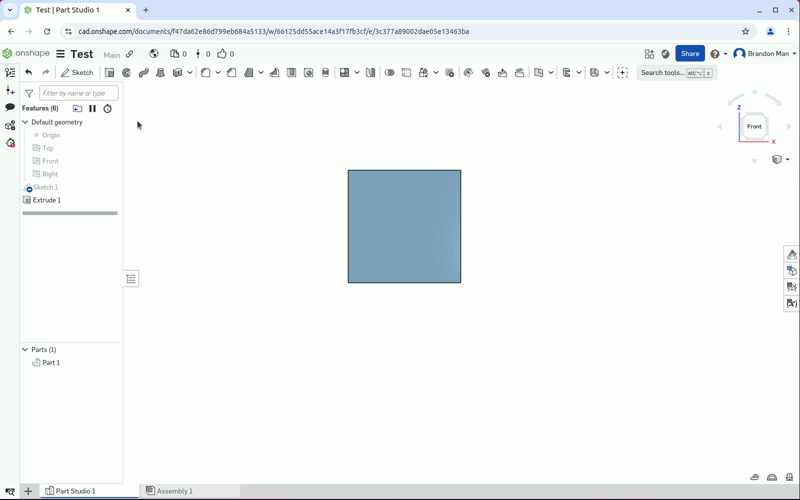
mouse_move(73, 189)
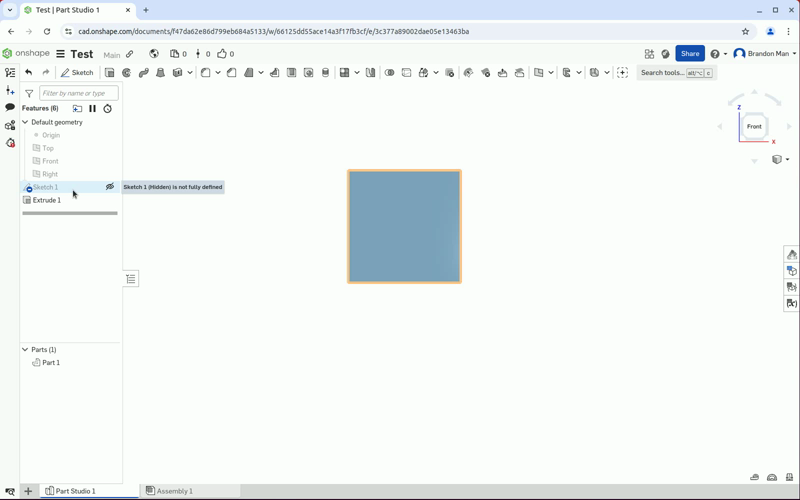
click(73, 189)
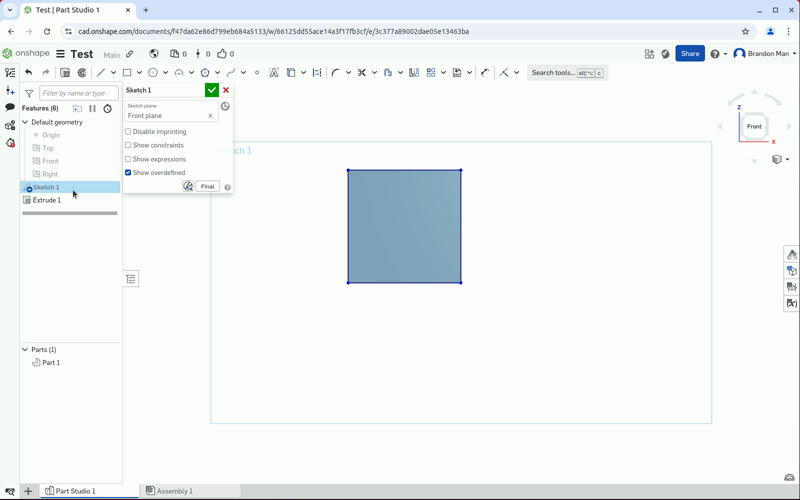
mouse_move(229, 92)
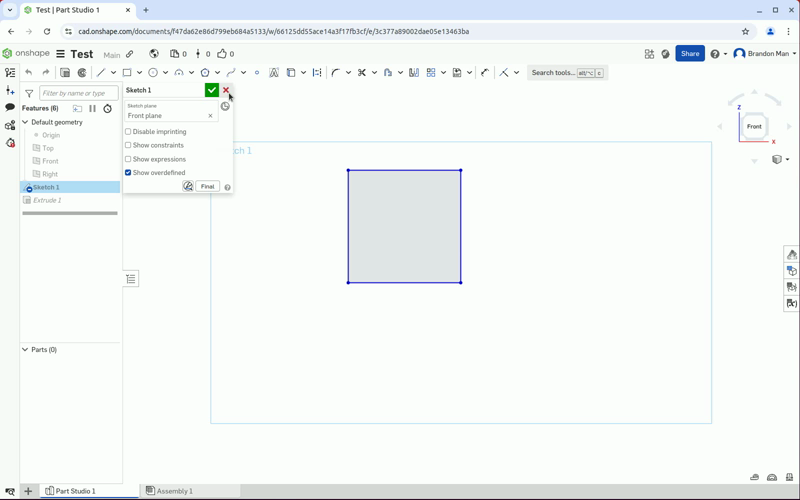
click(229, 92)
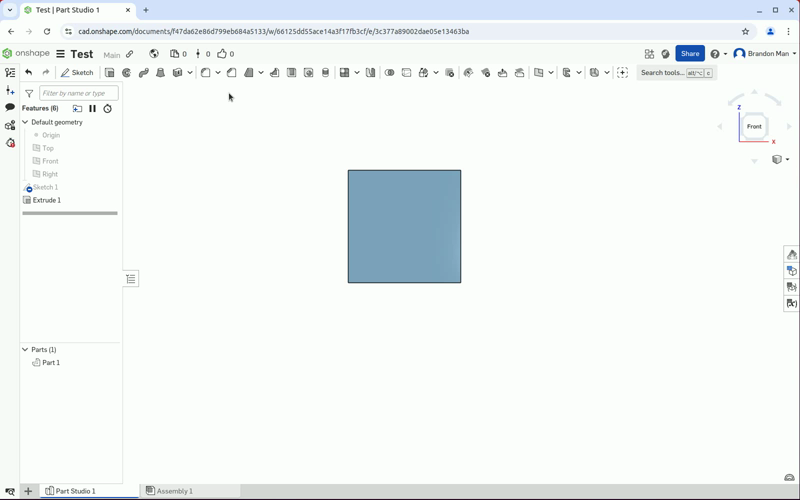
mouse_move(541, 75)
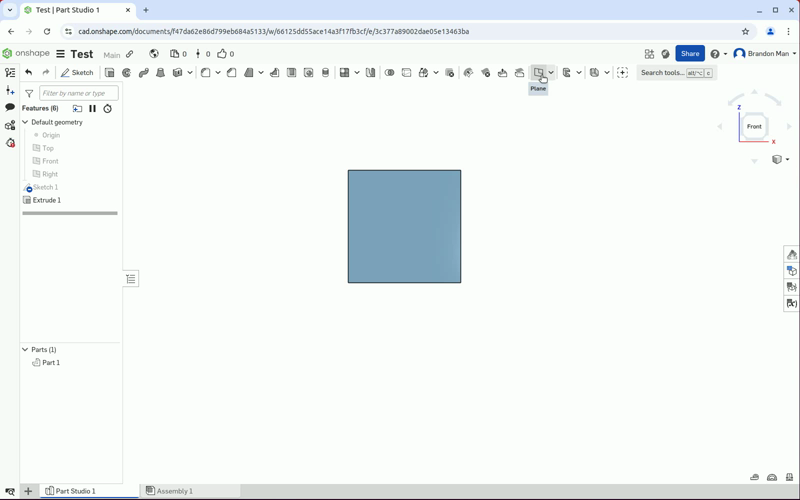
click(541, 75)
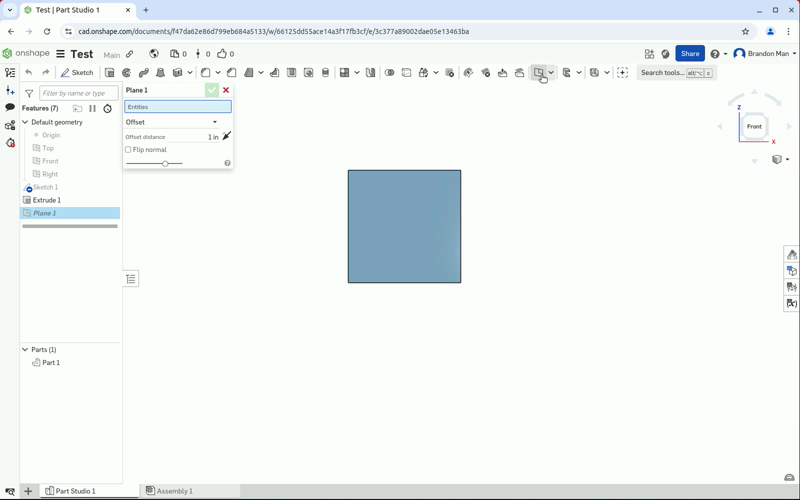
mouse_move(73, 163)
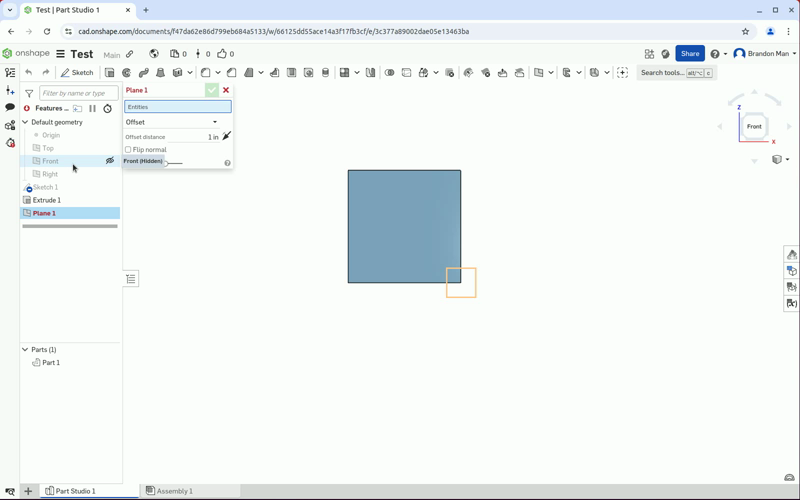
click(73, 163)
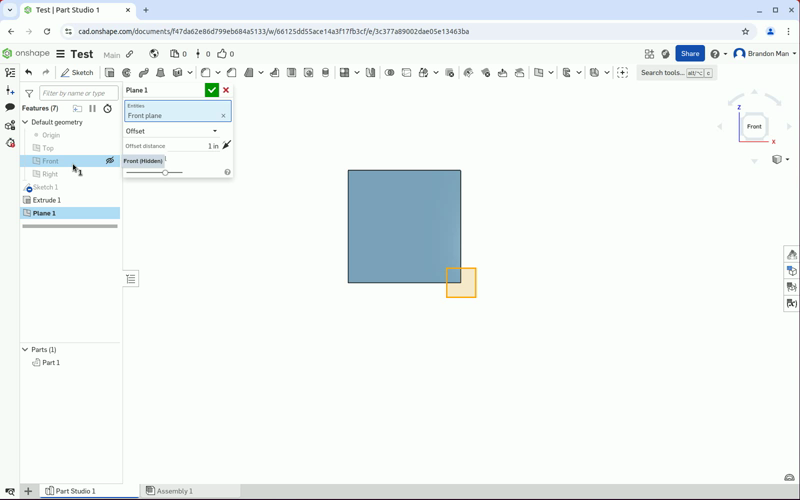
key(tab, 2)
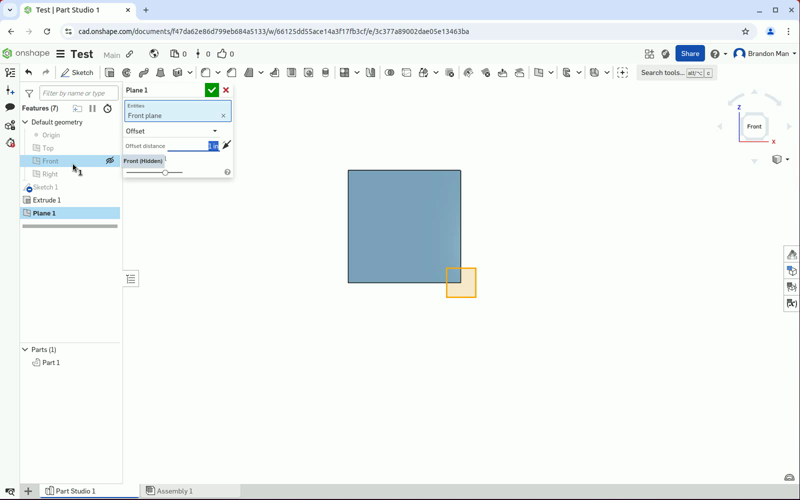
text(23.108)
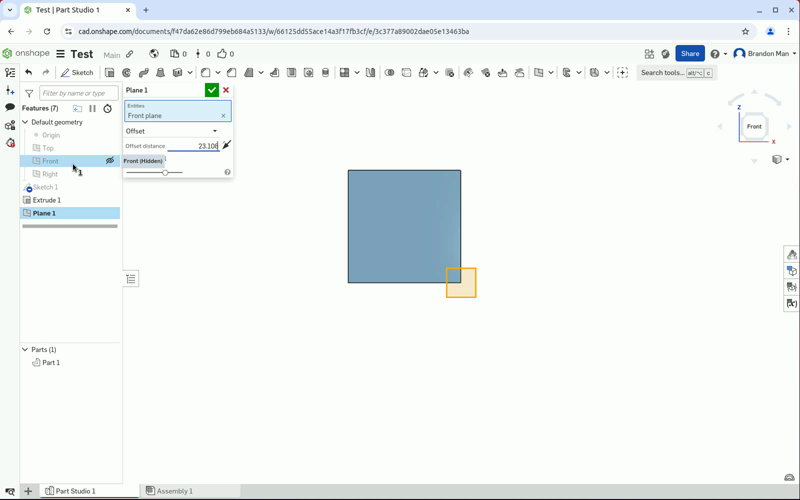
key(enter, 2)
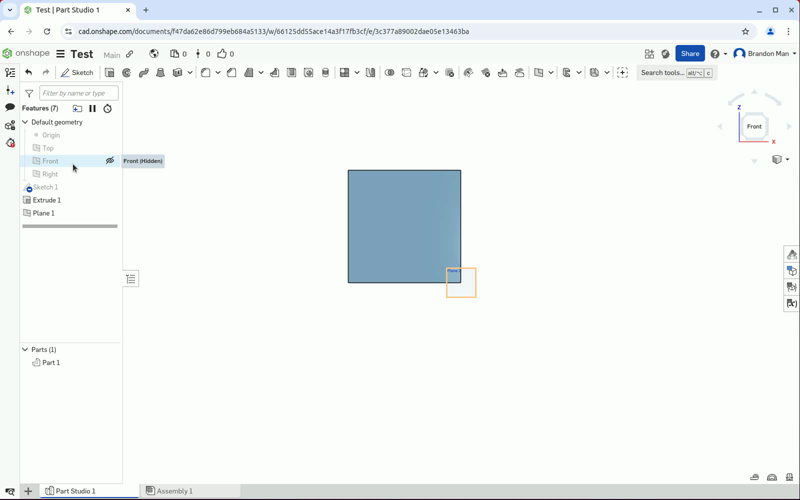
key(shift+s)
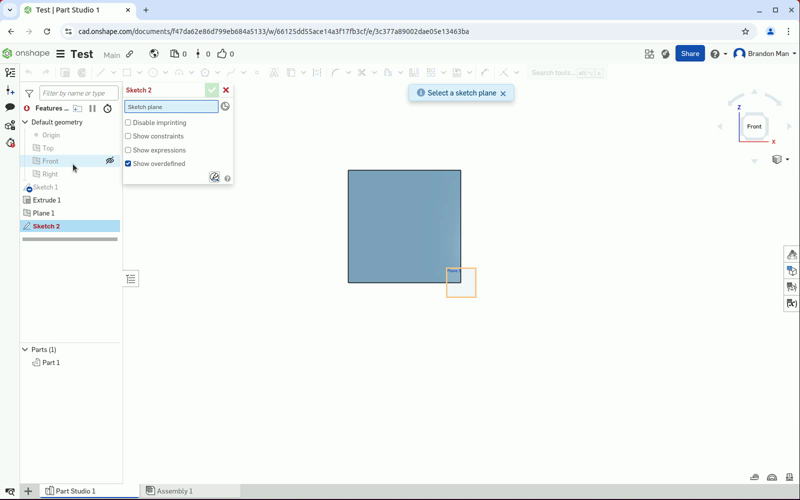
mouse_move(73, 215)
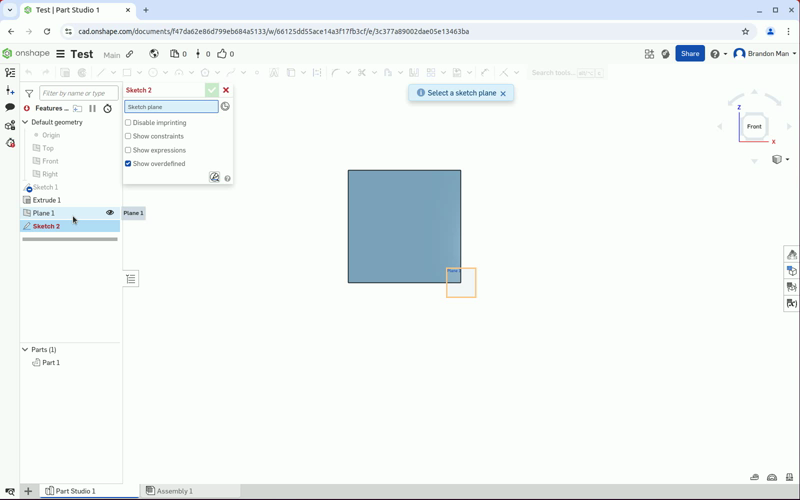
click(73, 215)
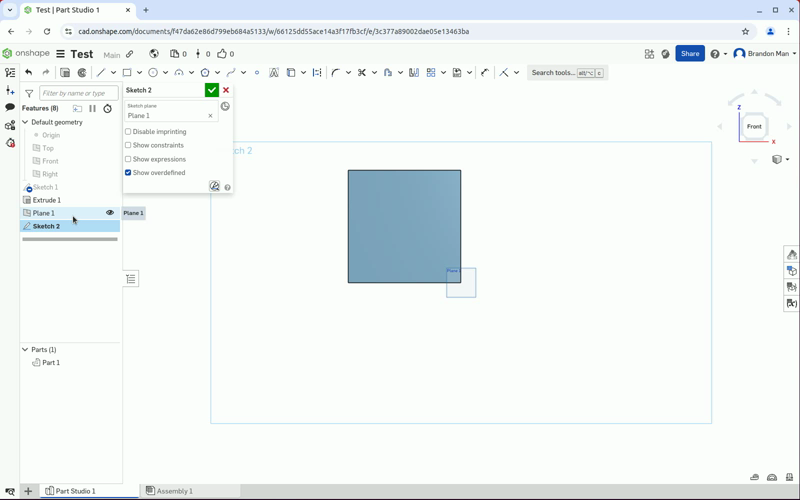
mouse_move(73, 352)
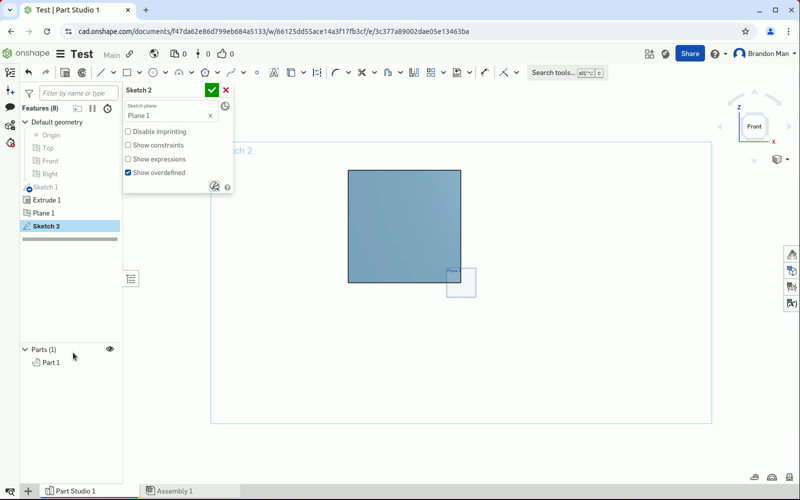
key(y)
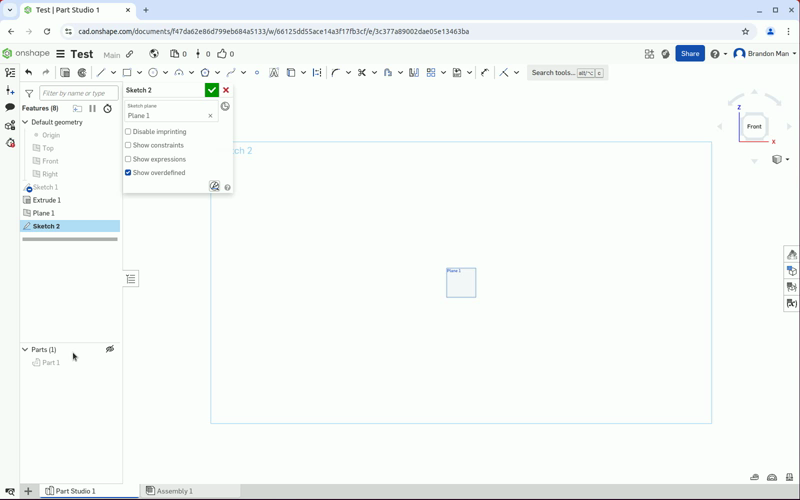
key(l)
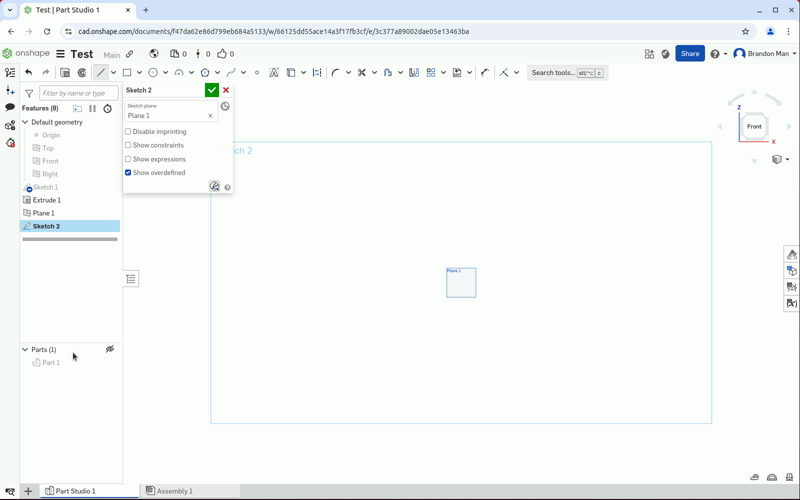
key_down(shift)
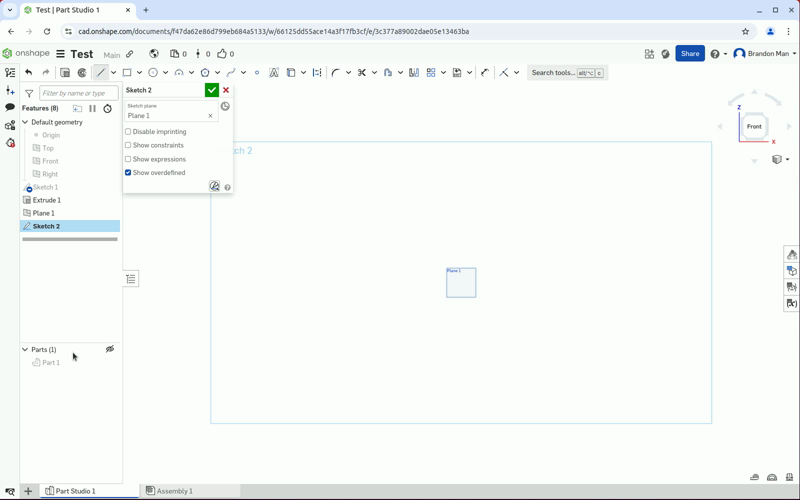
mouse_move(404, 226)
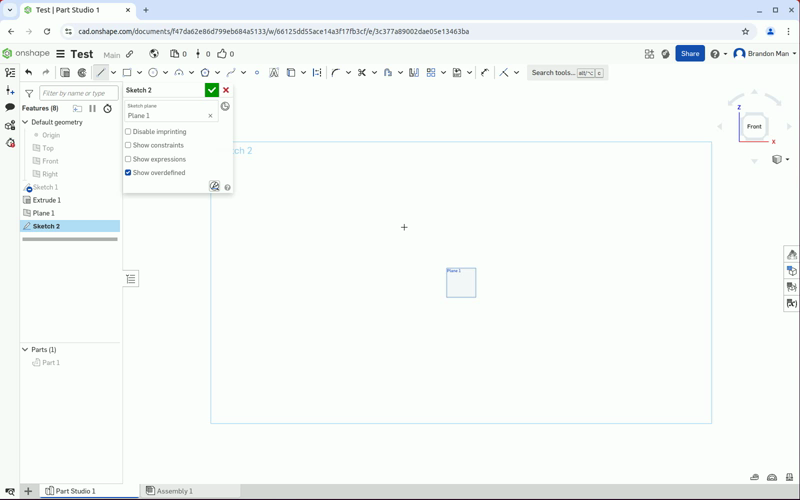
click(404, 226)
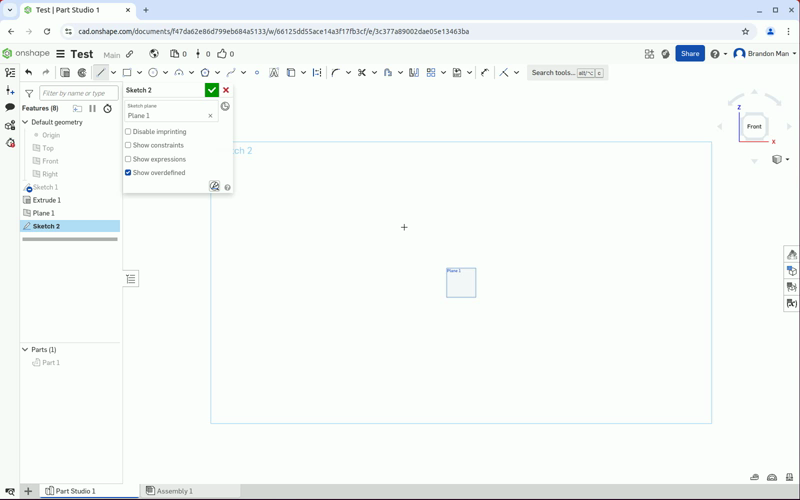
key_up(shift)
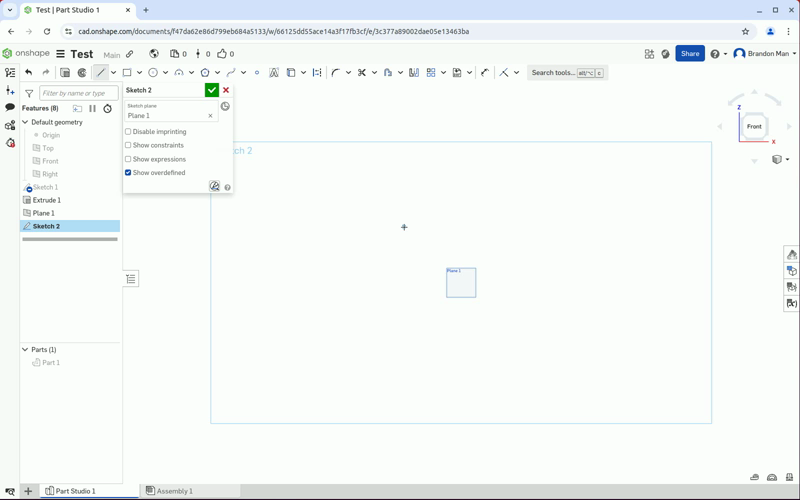
key_down(shift)
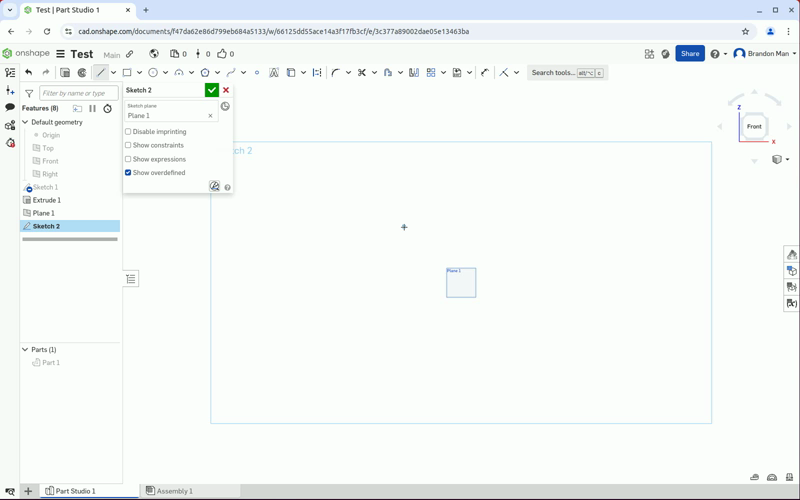
mouse_move(434, 226)
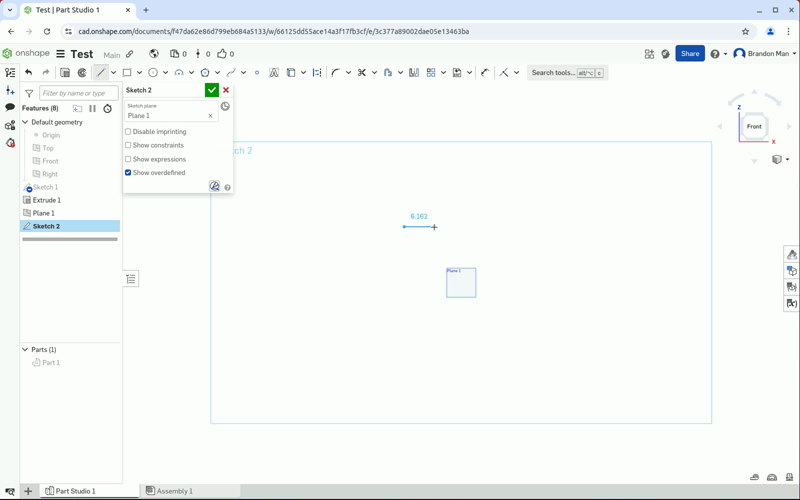
mouse_move(461, 226)
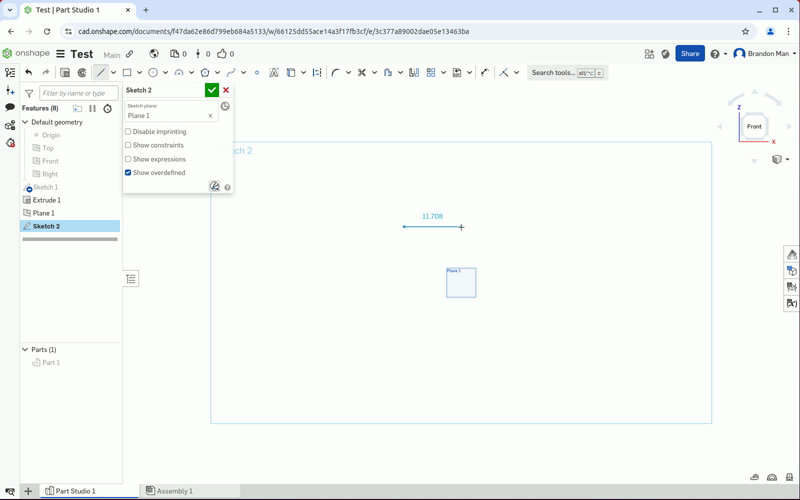
click(461, 226)
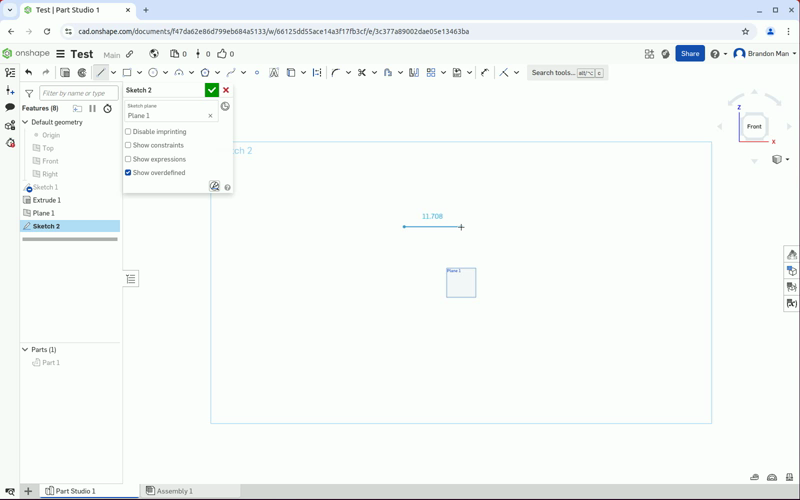
key_up(shift)
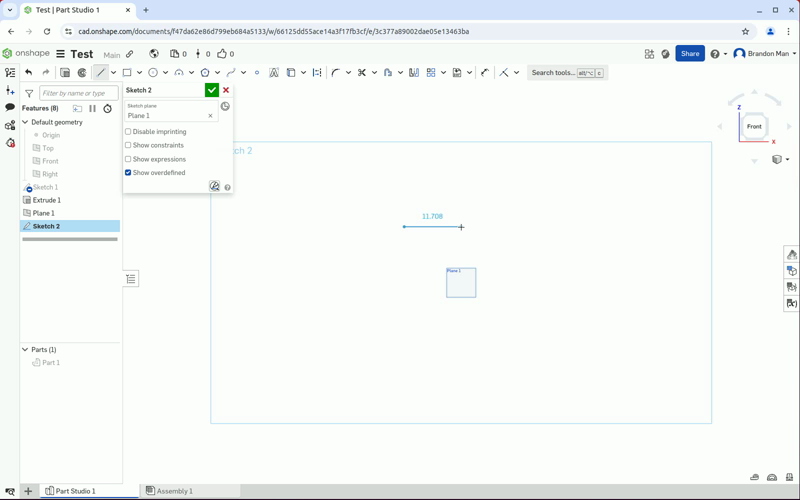
key_down(shift)
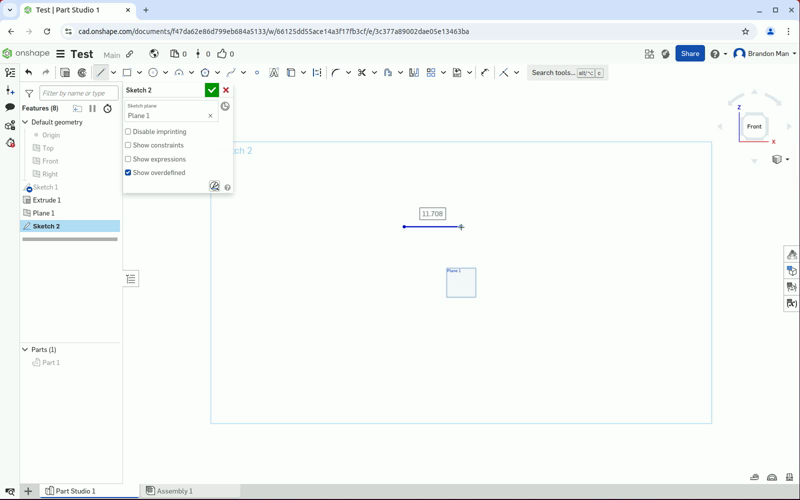
mouse_move(491, 226)
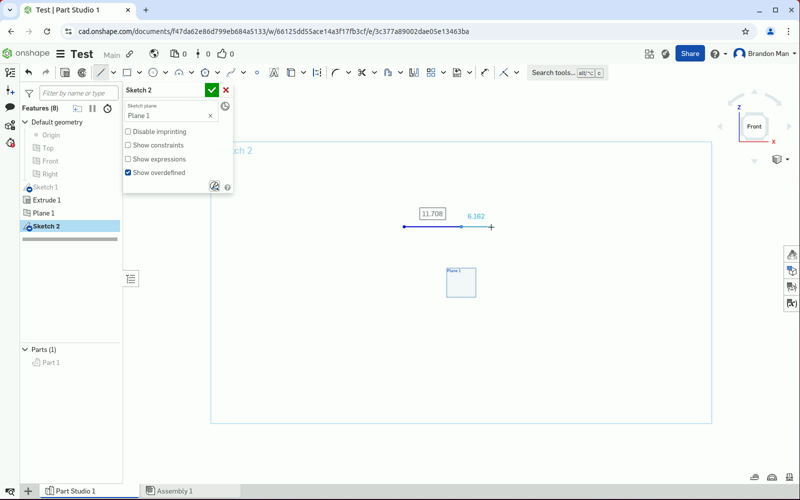
mouse_move(461, 169)
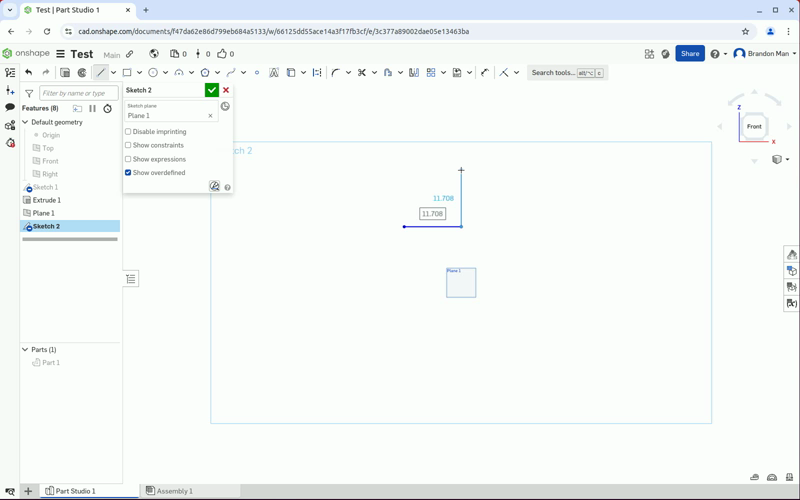
click(461, 169)
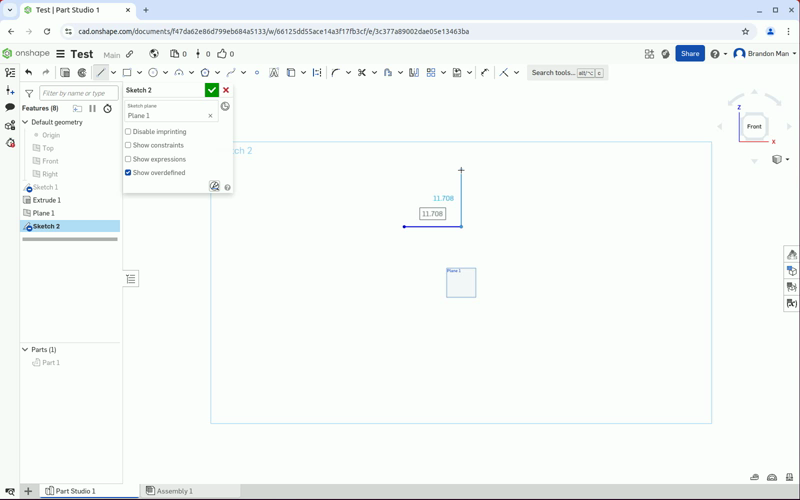
key_up(shift)
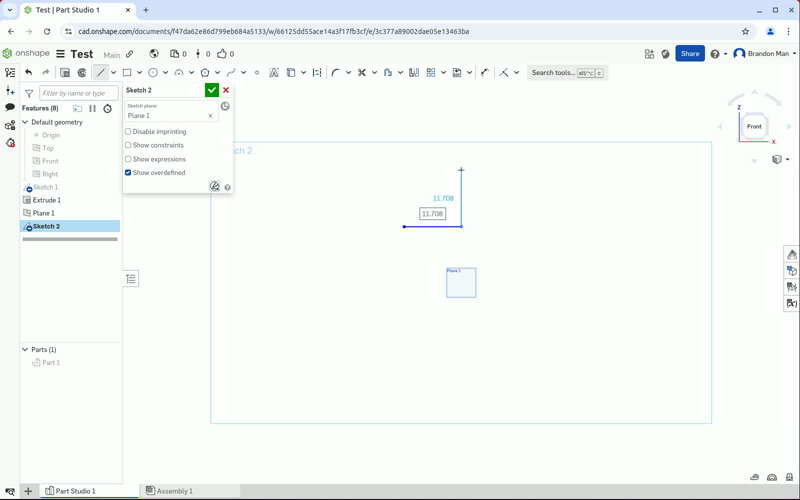
key_down(shift)
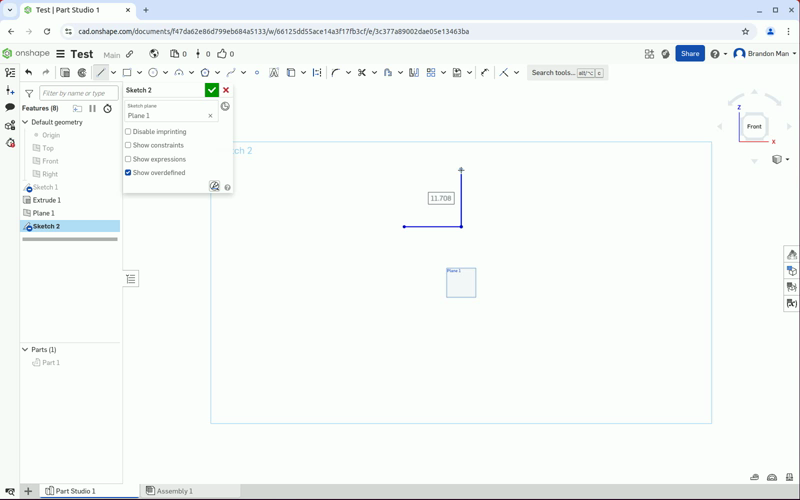
mouse_move(491, 169)
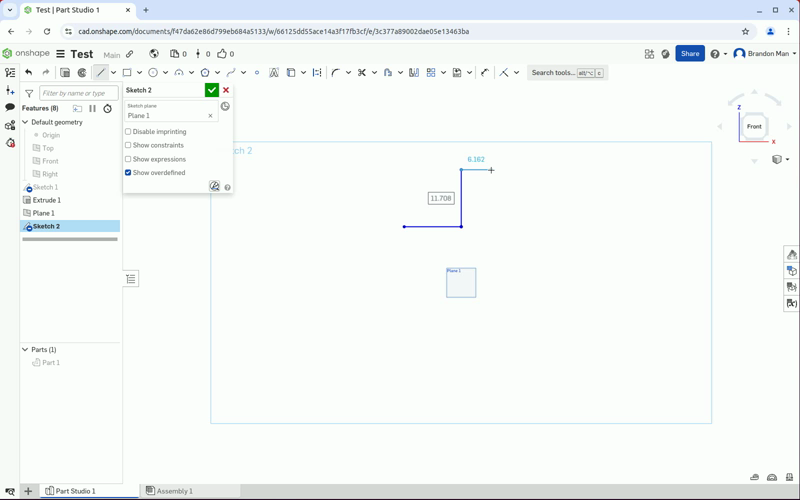
mouse_move(404, 169)
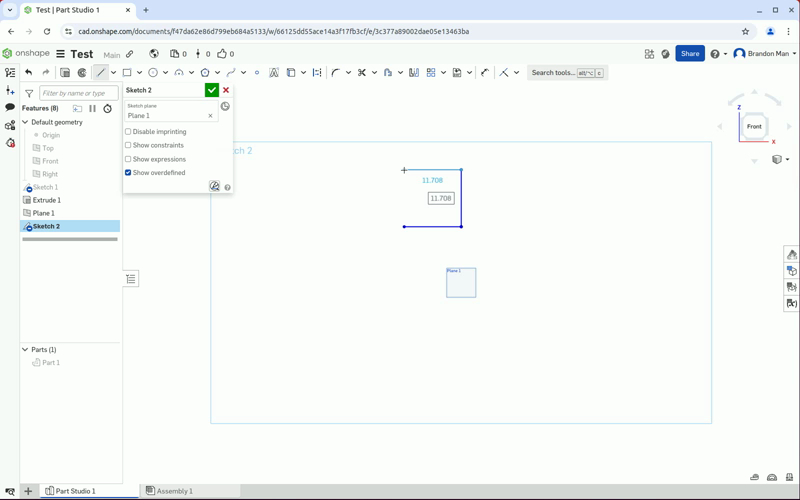
click(404, 169)
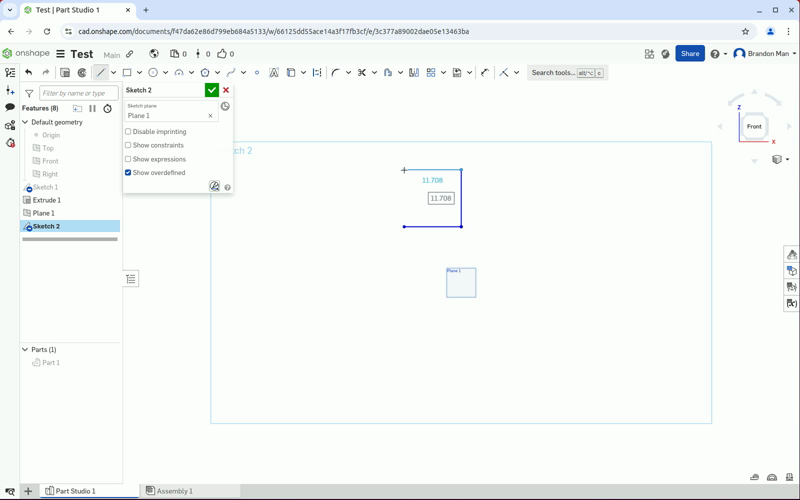
key_up(shift)
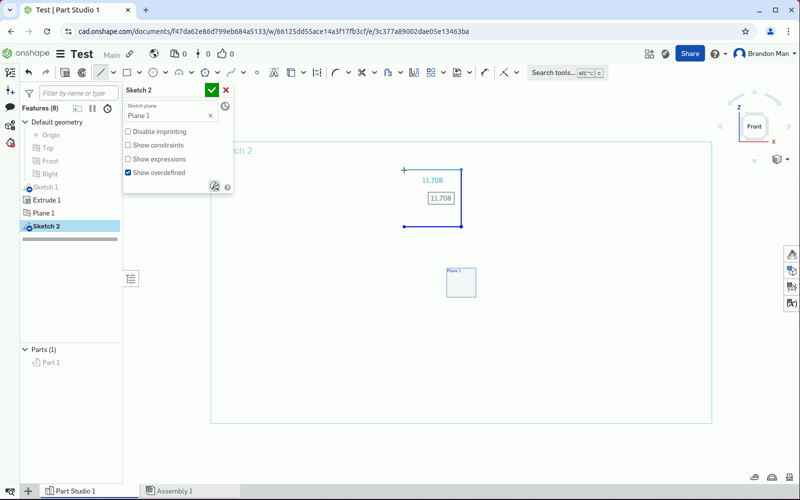
mouse_move(434, 169)
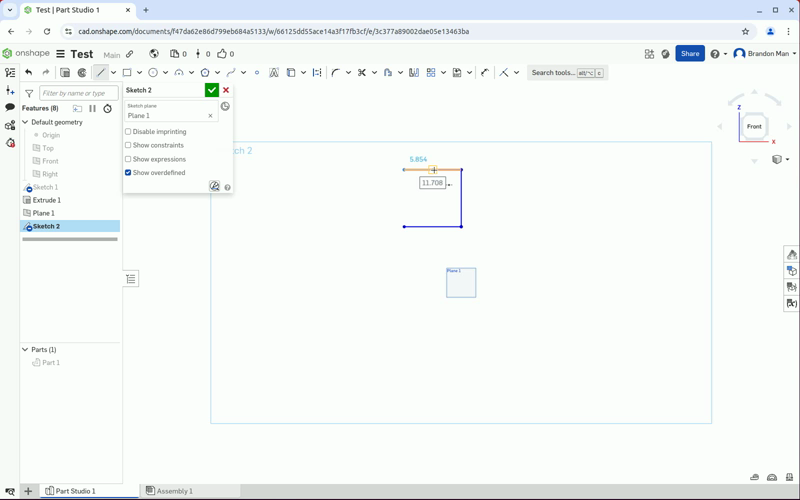
key_down(shift)
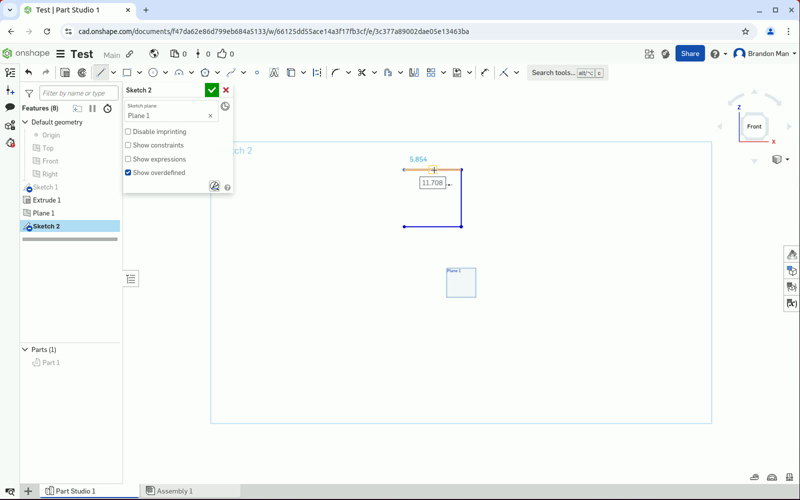
mouse_move(404, 226)
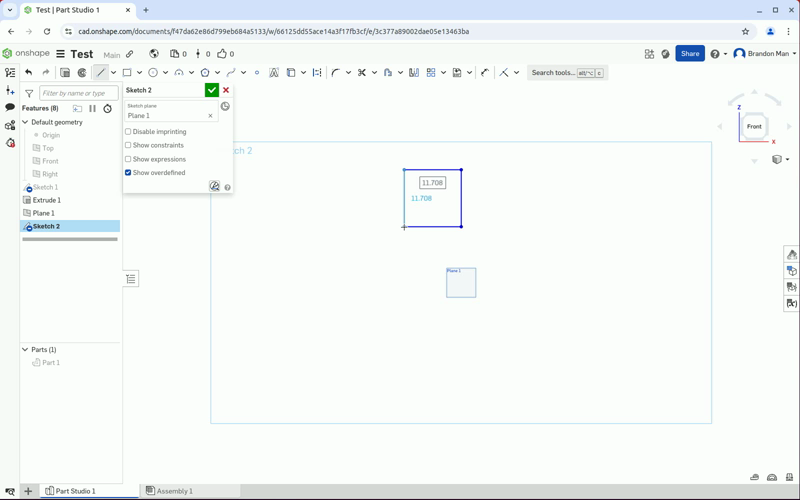
key_up(shift)
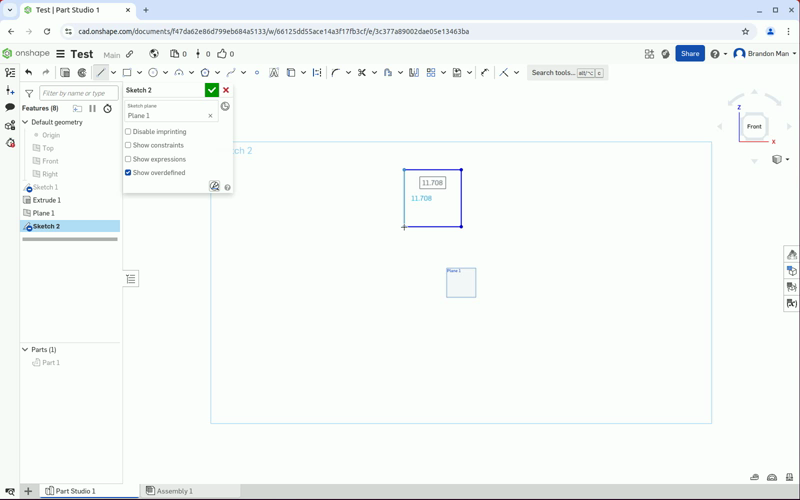
click(404, 226)
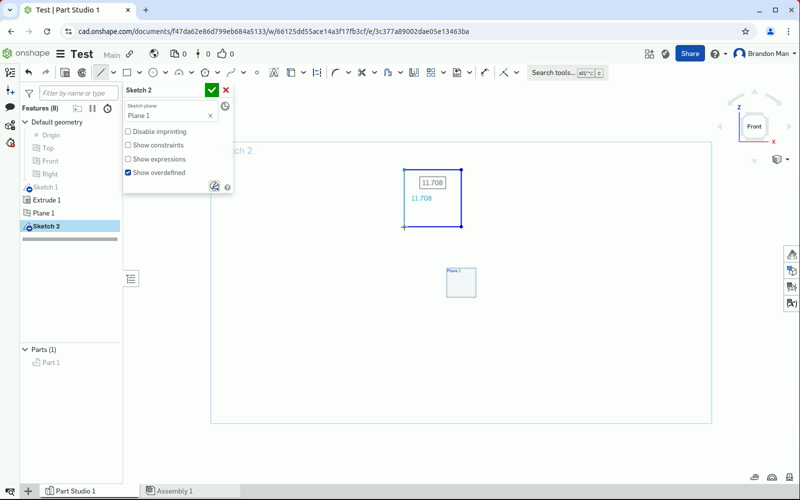
key(esc)
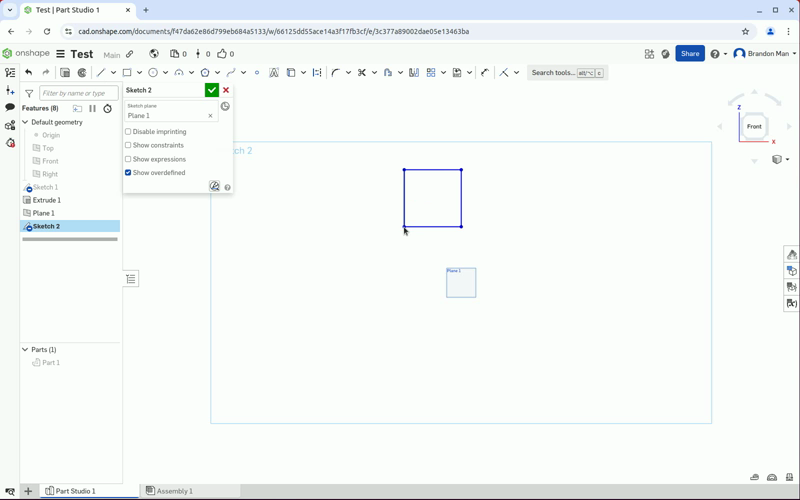
mouse_move(457, 196)
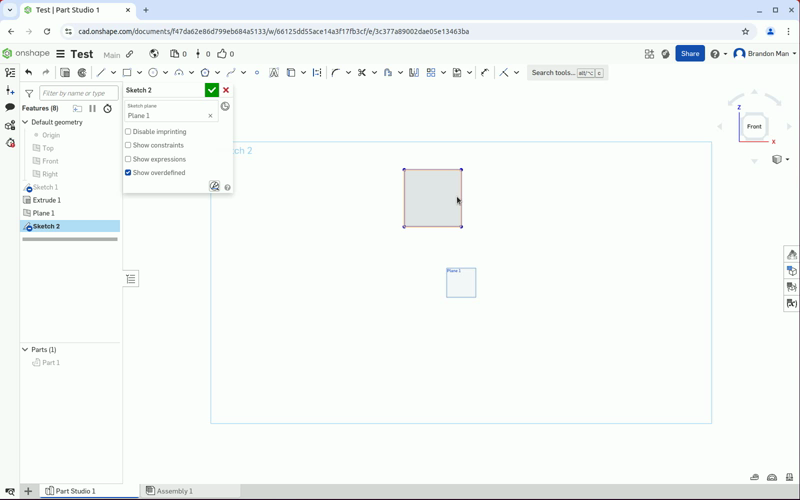
click(457, 196)
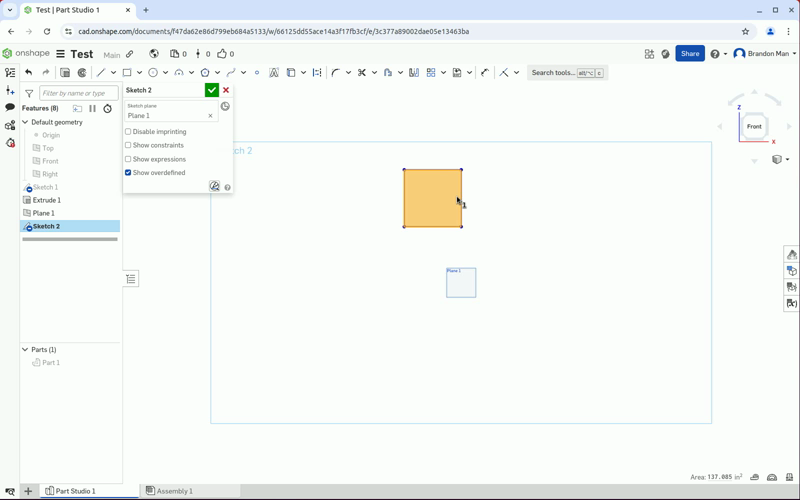
mouse_move(73, 352)
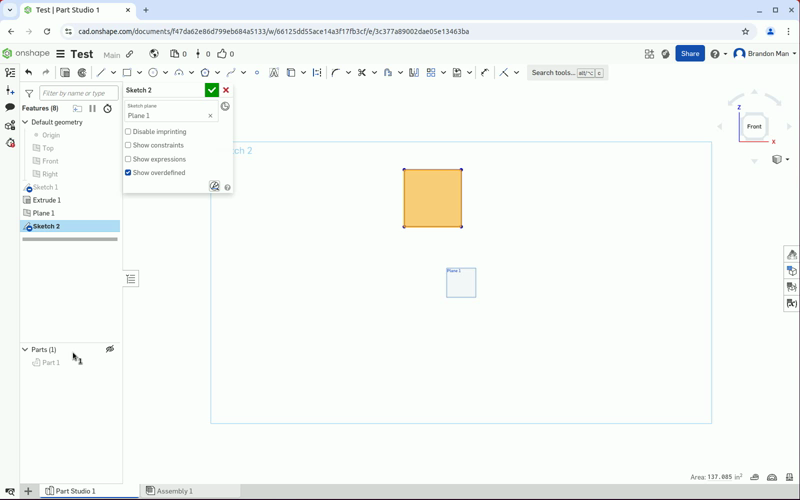
key(shift+y)
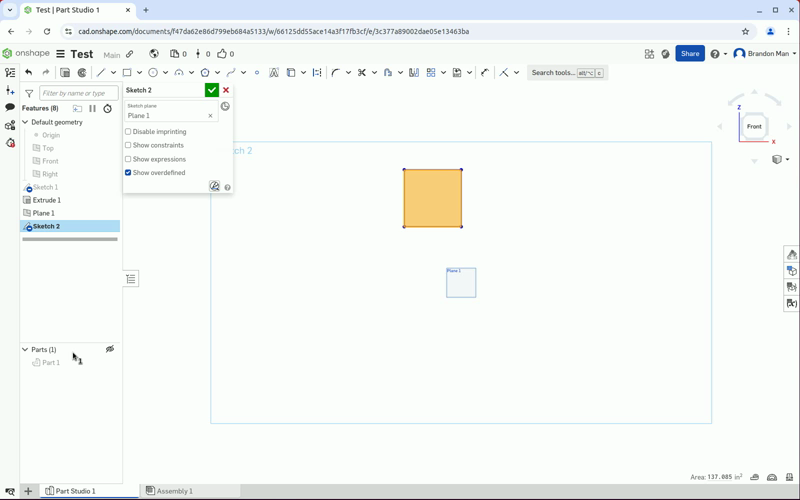
key(shift+e)
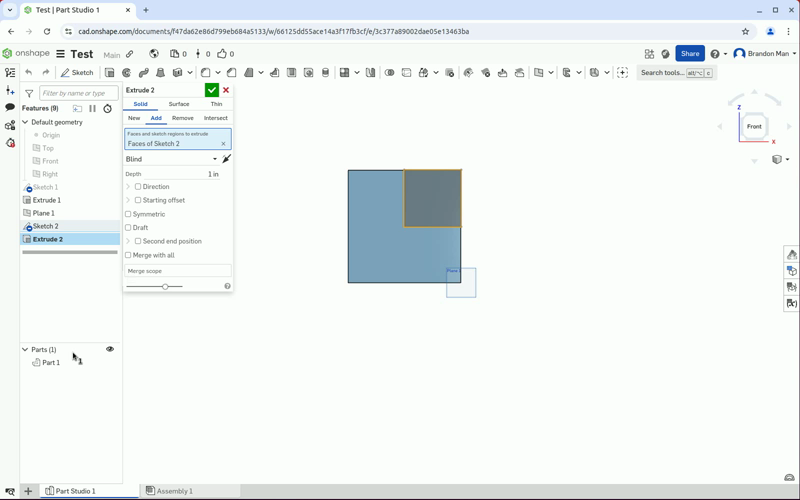
mouse_move(143, 106)
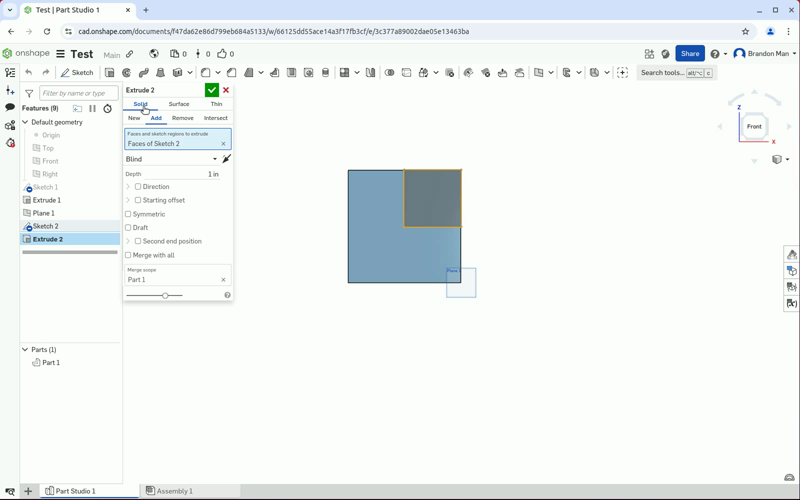
click(143, 106)
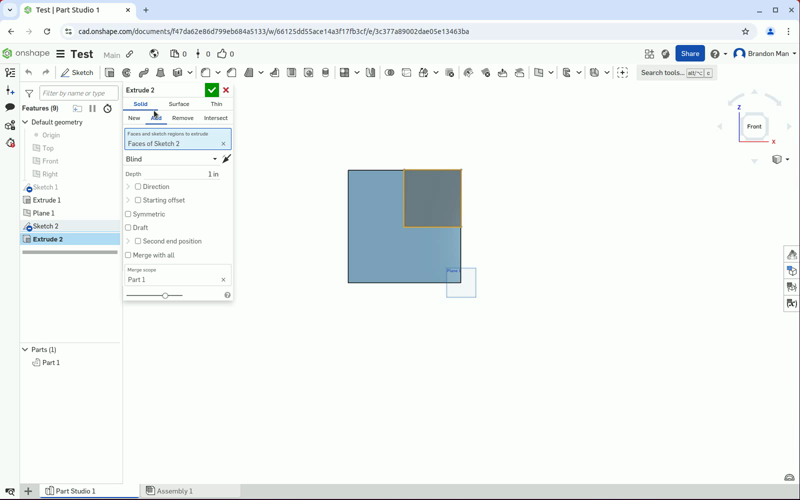
mouse_move(186, 120)
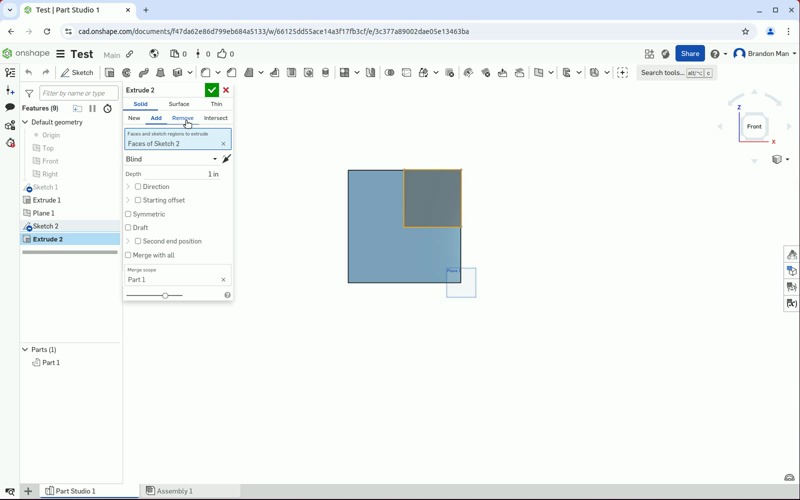
click(186, 120)
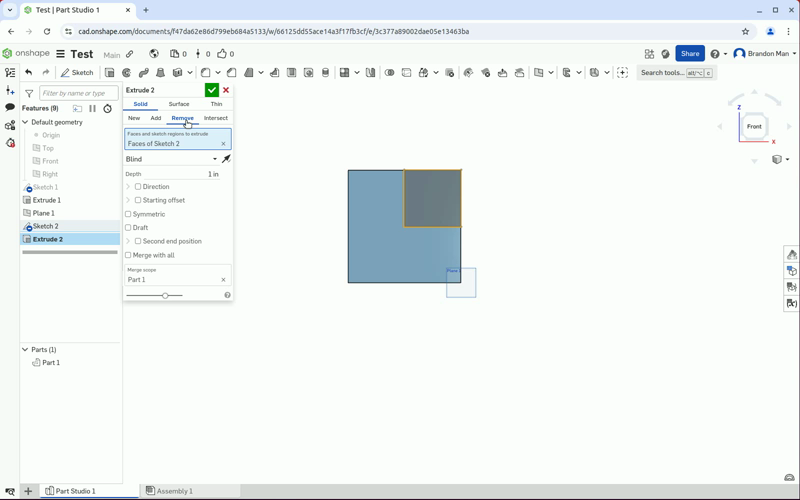
key(tab, 4)
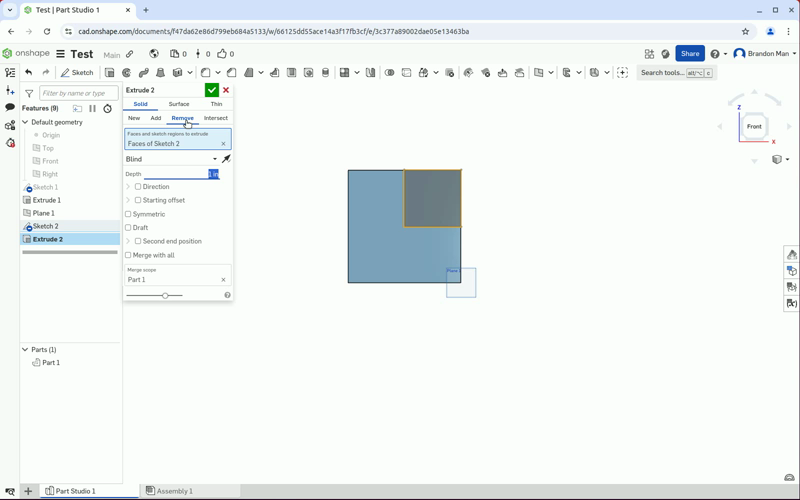
text(11.554)
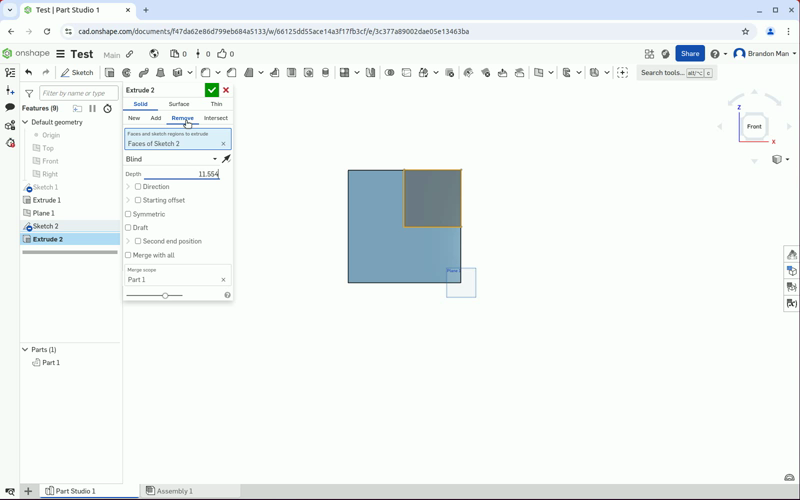
key(tab, 6)
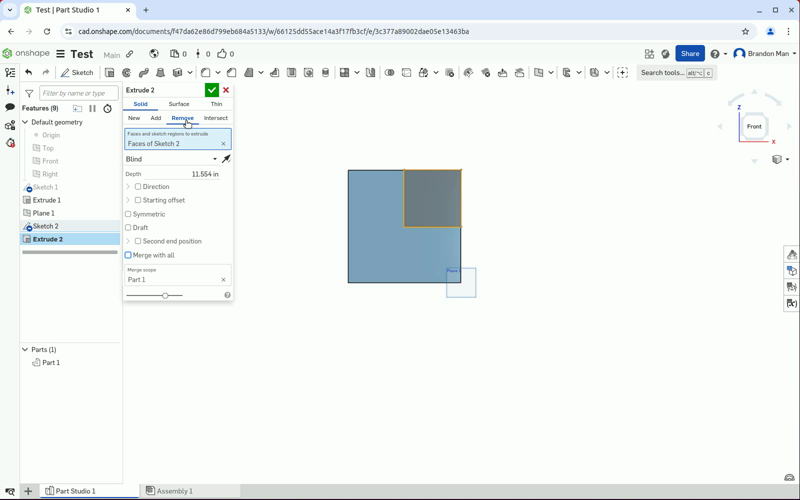
key(space)
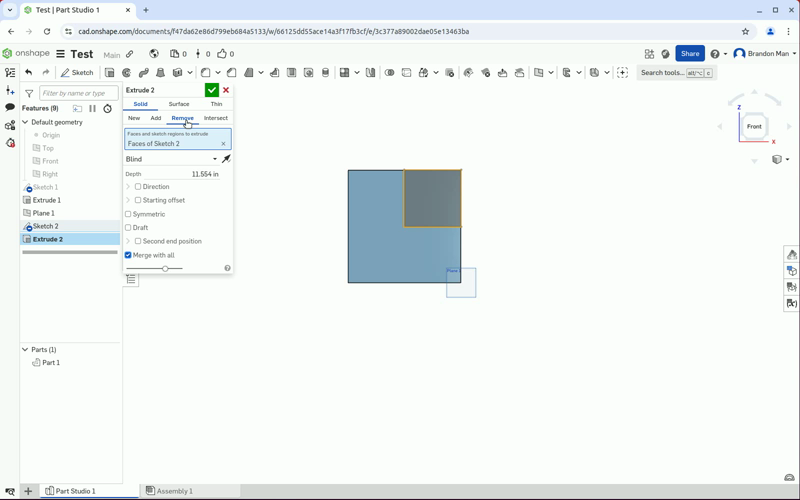
key(enter)
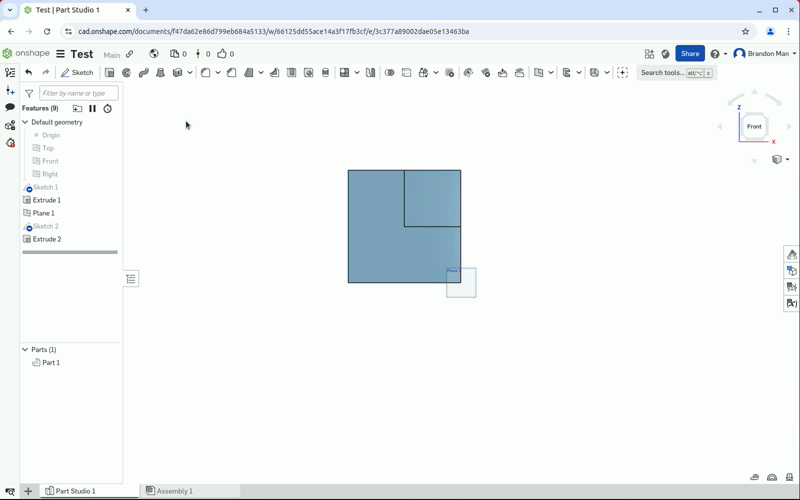
key(shift+h)
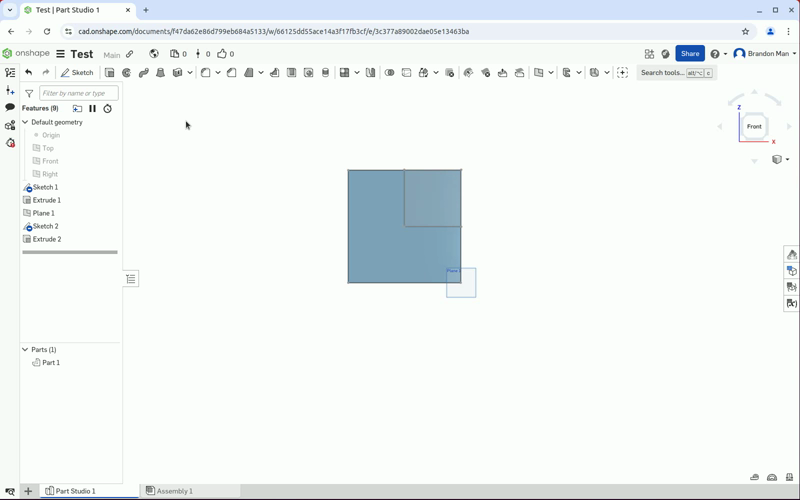
key(shift+h)
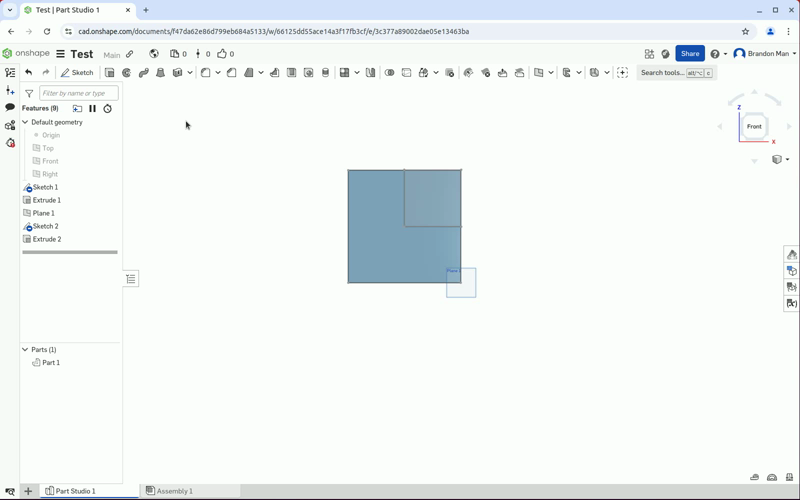
key(shift+7)
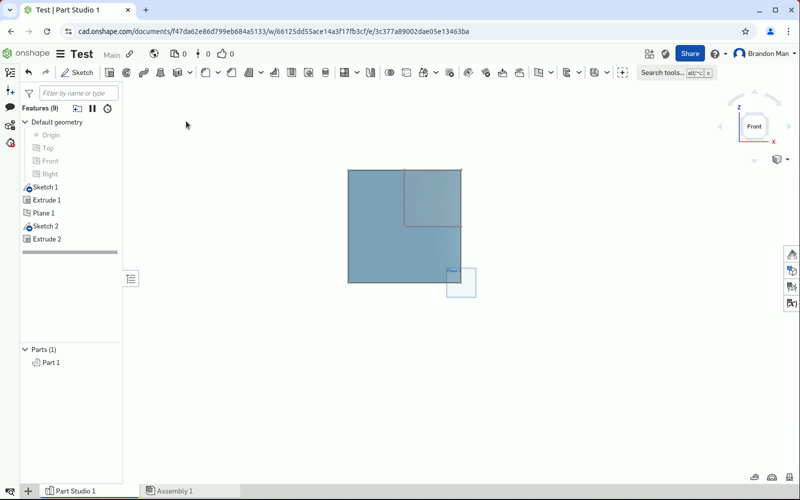
key(left, 2)
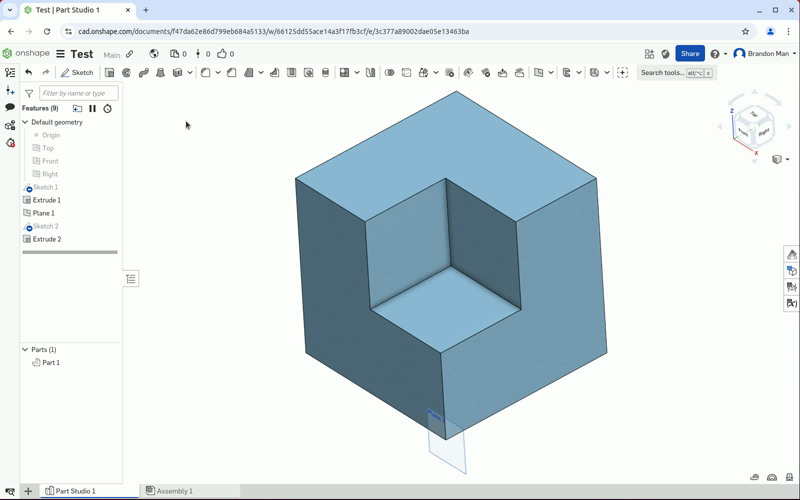
key(down, 2)
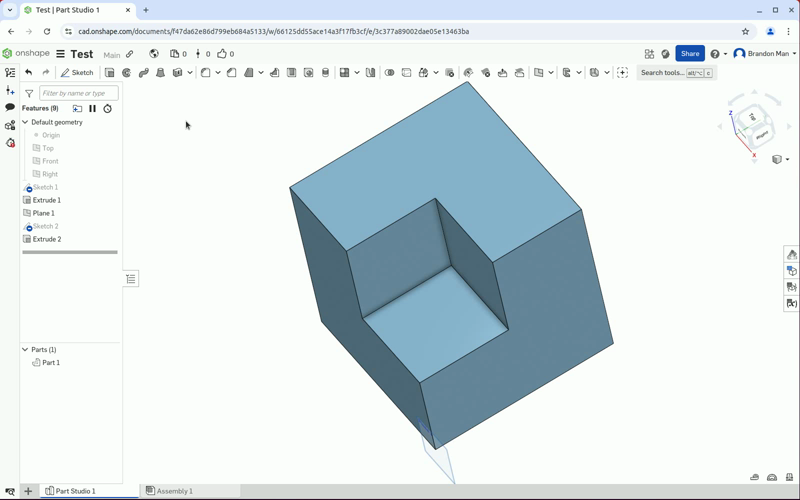
key(up, 2)
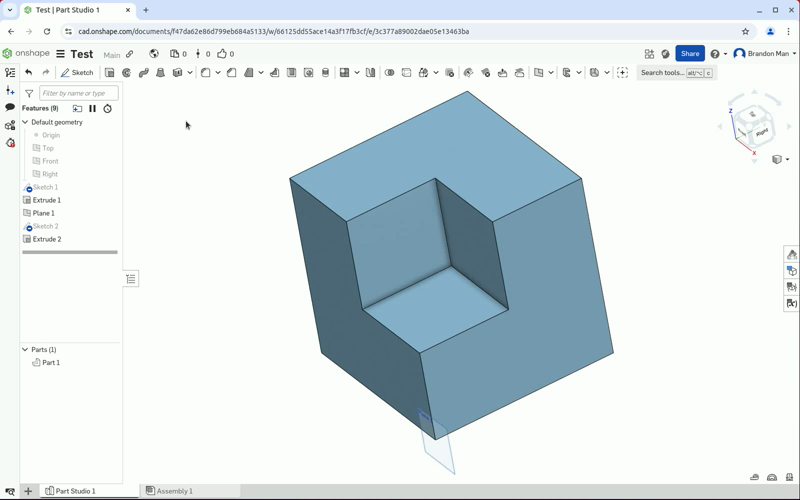
key(right, 2)
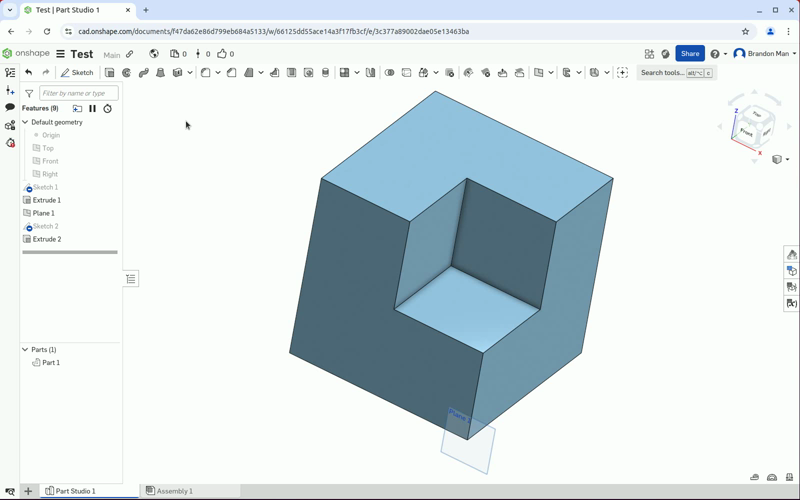
mouse_move(73, 189)
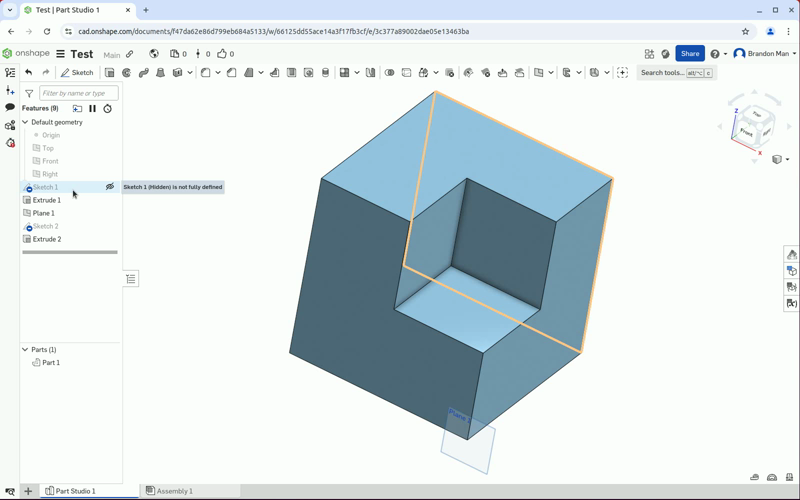
click(73, 189)